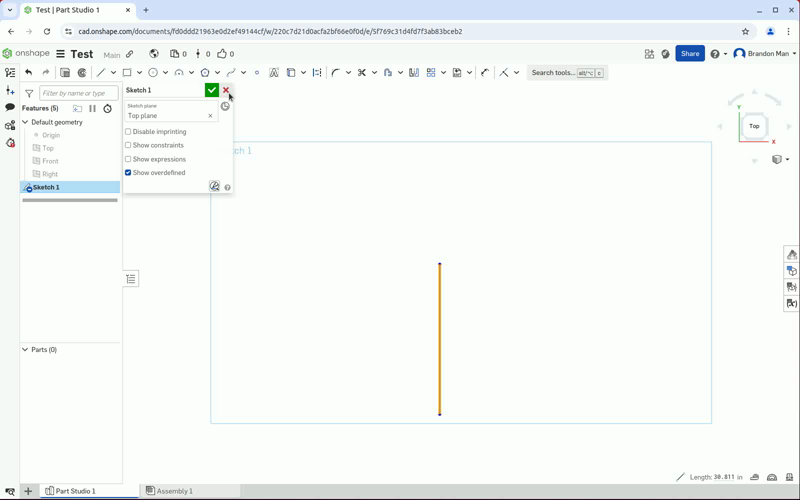
key(shift+h)
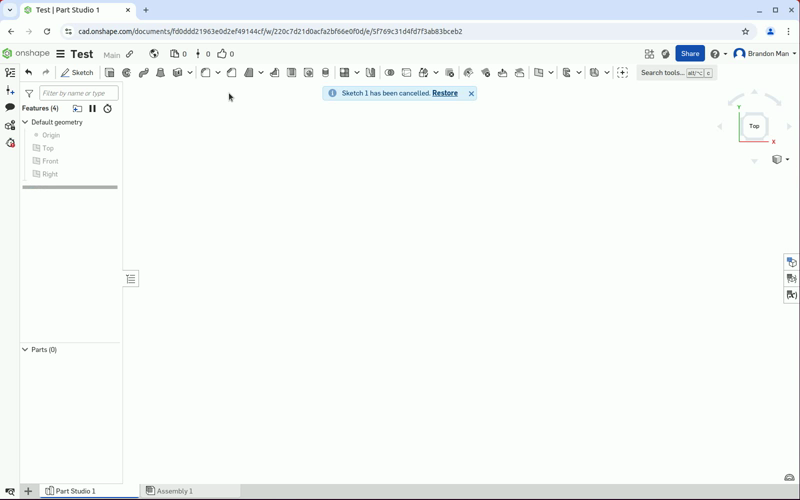
mouse_move(73, 352)
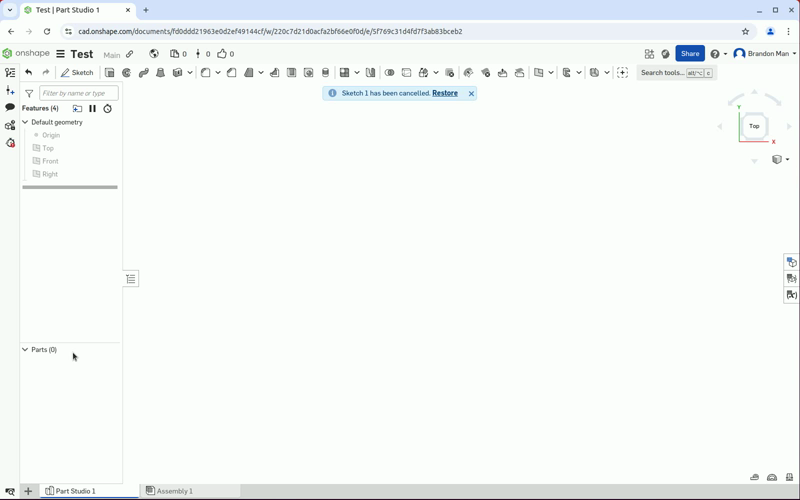
key(y)
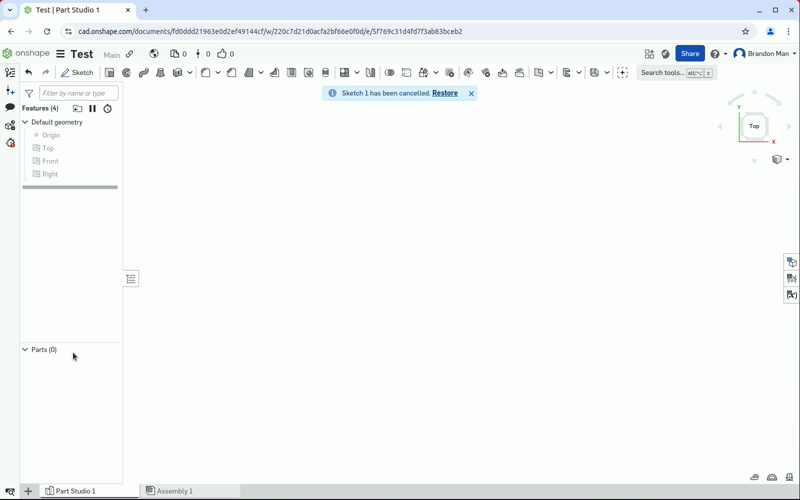
key(shift+p)
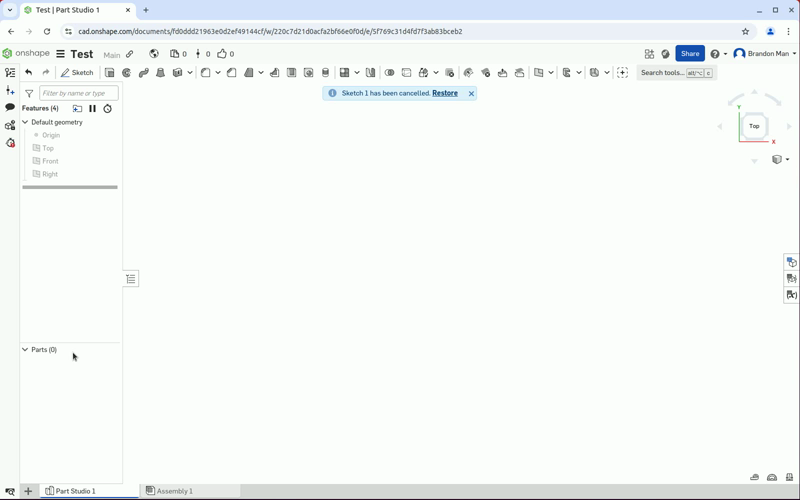
key(space)
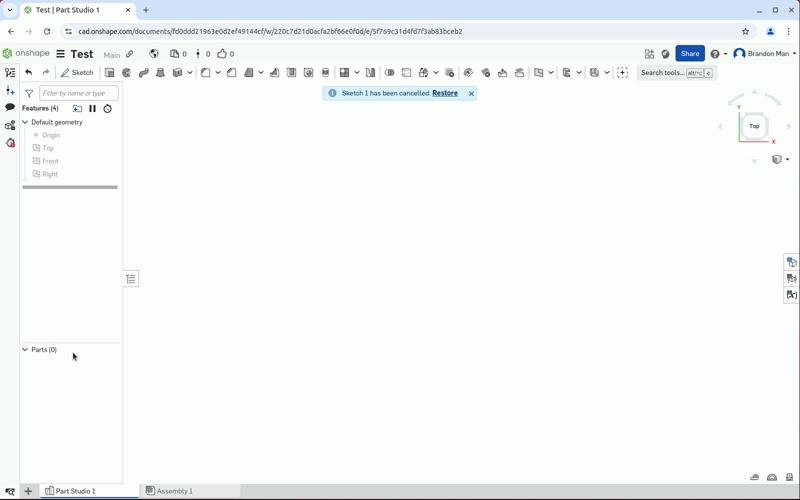
key_down(shift)
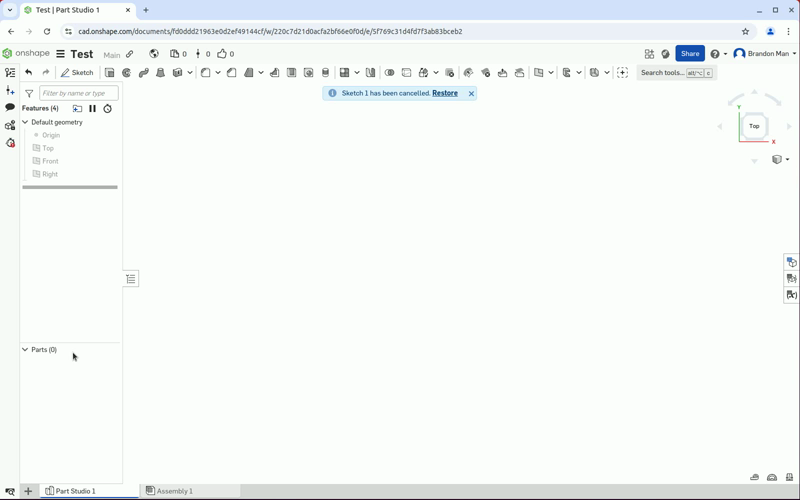
key(up)
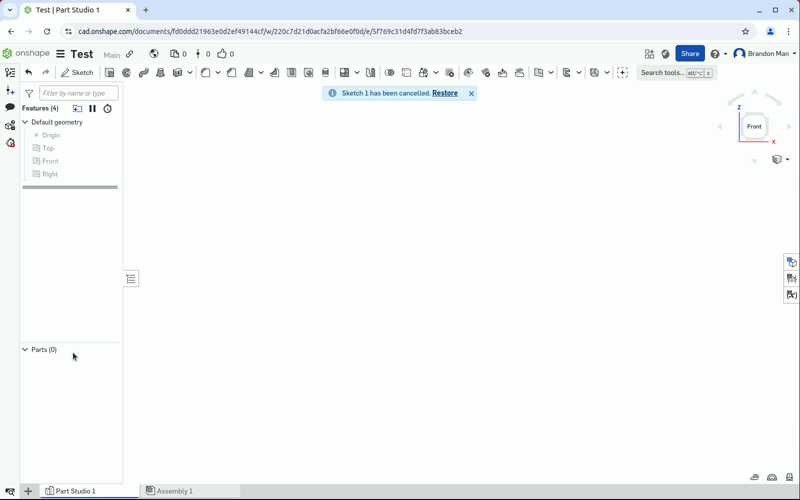
key_up(shift)
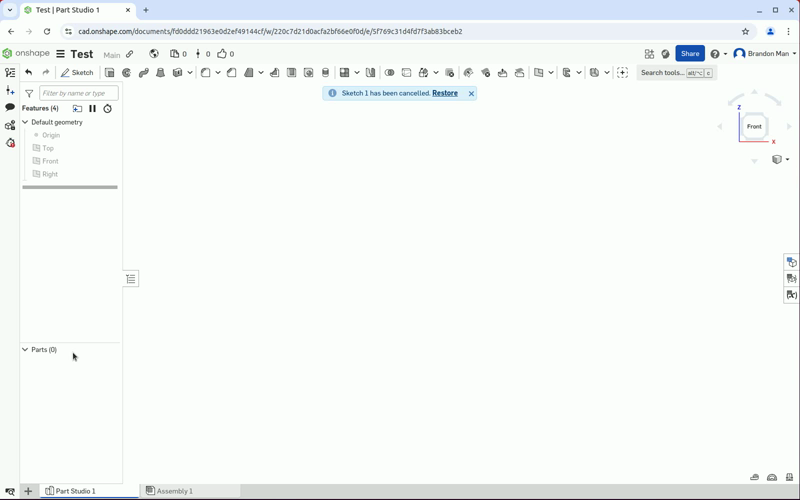
key(space)
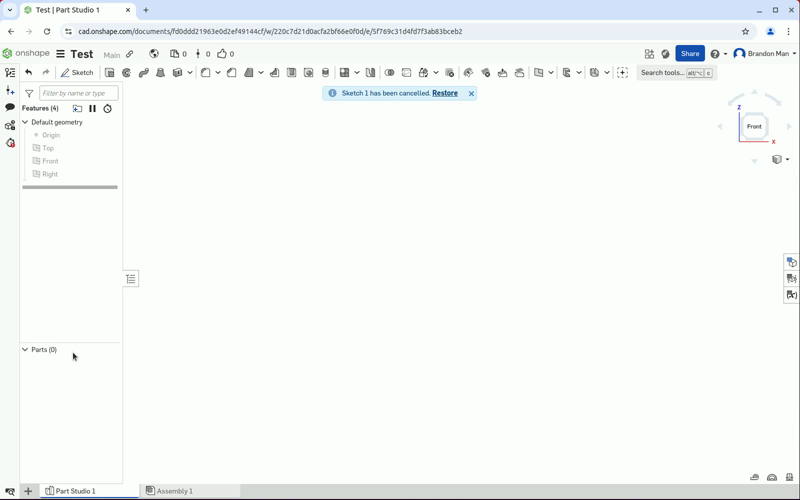
key_down(shift)
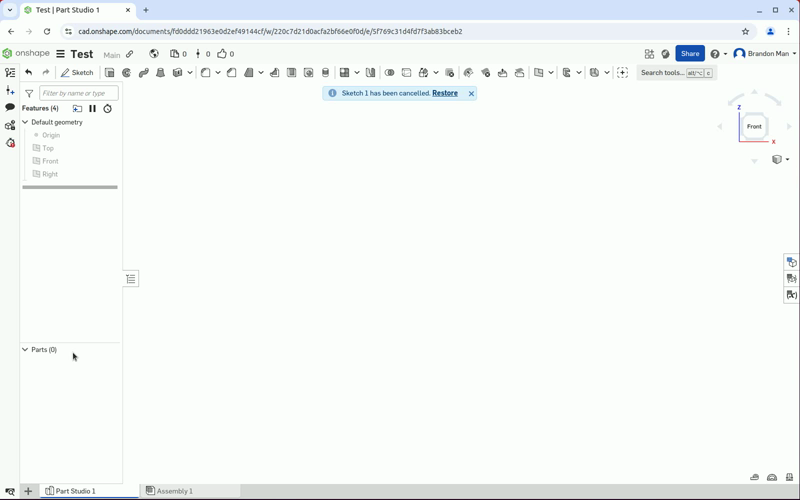
key(left)
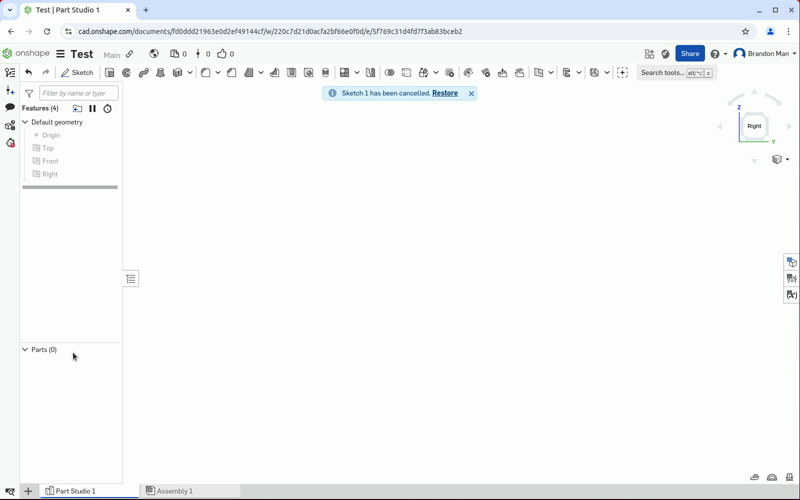
key_up(shift)
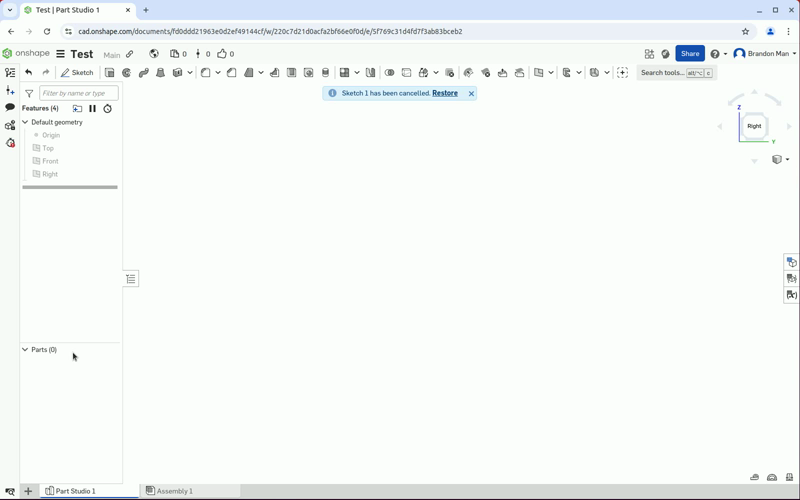
mouse_move(73, 352)
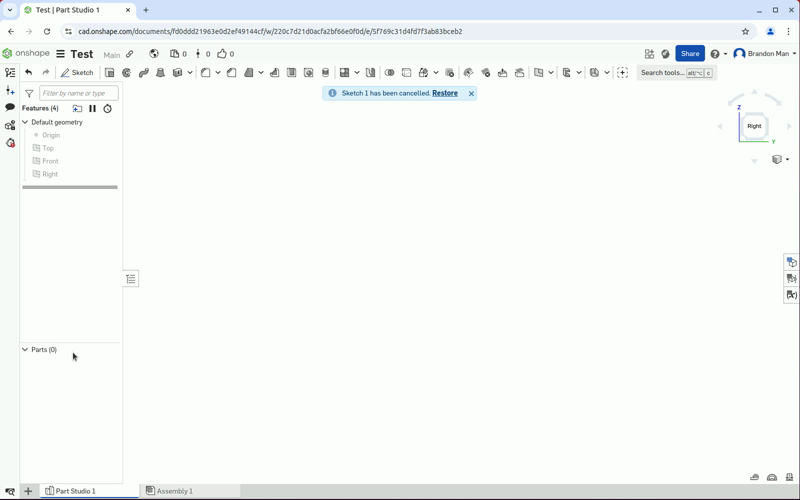
key(shift+y)
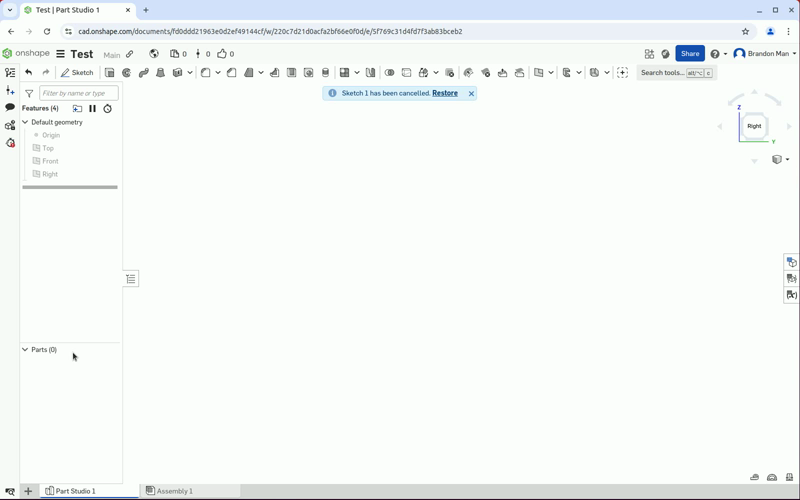
key(shift+s)
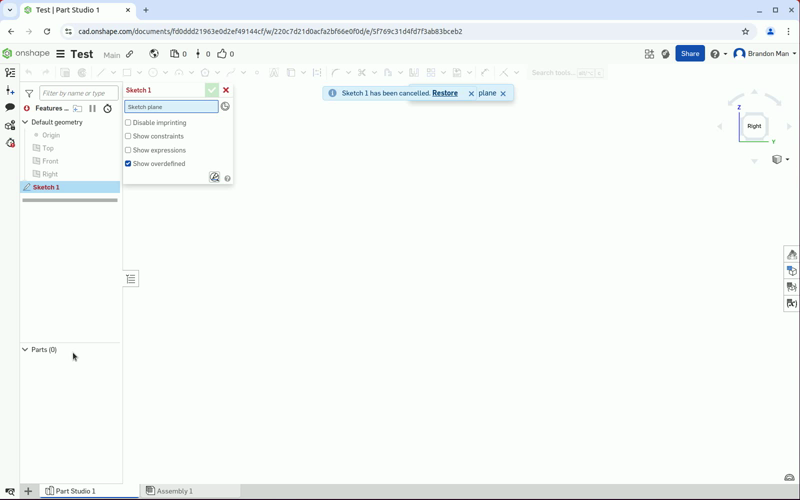
mouse_move(73, 176)
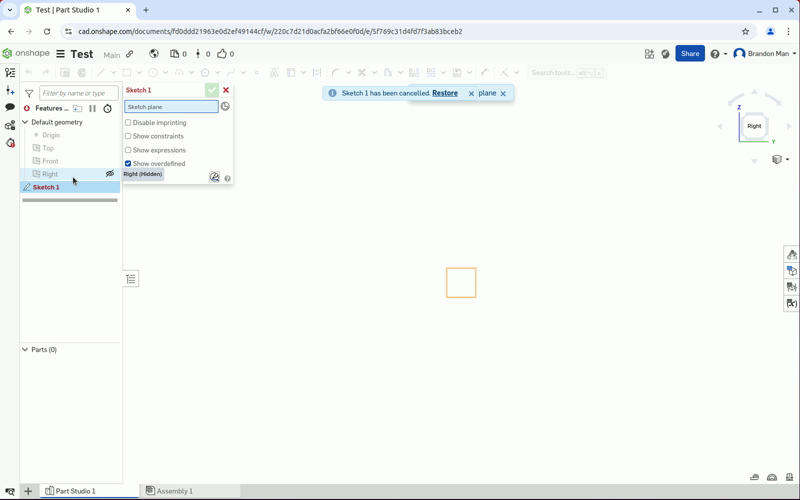
click(73, 176)
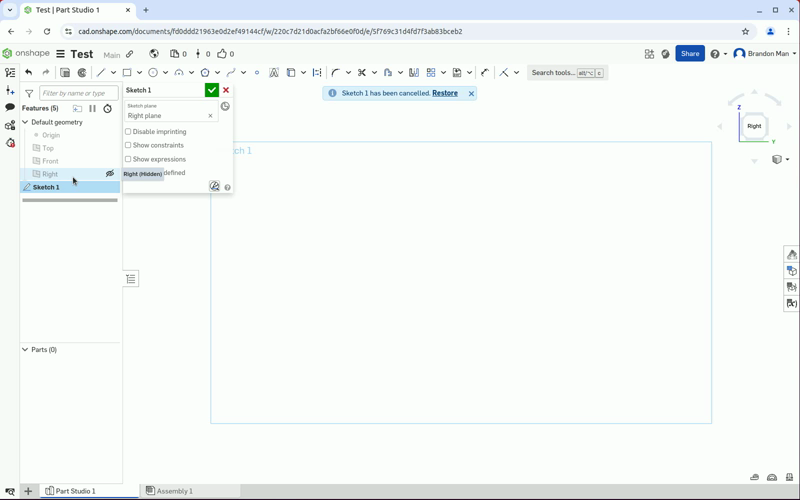
mouse_move(73, 352)
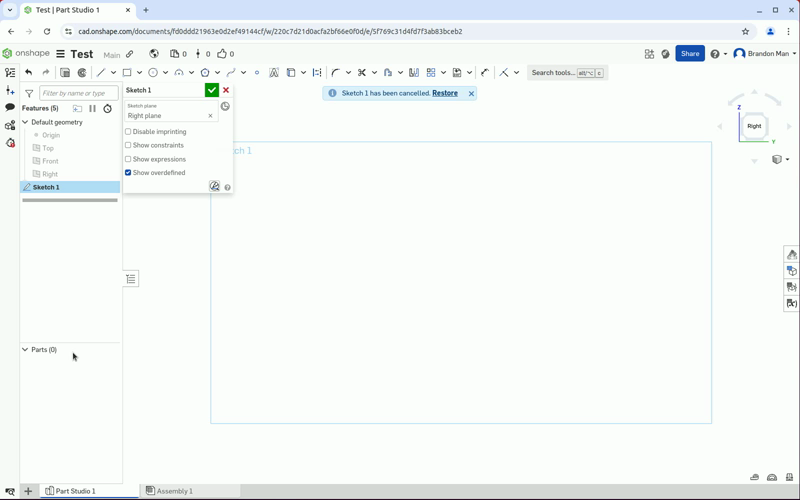
key(y)
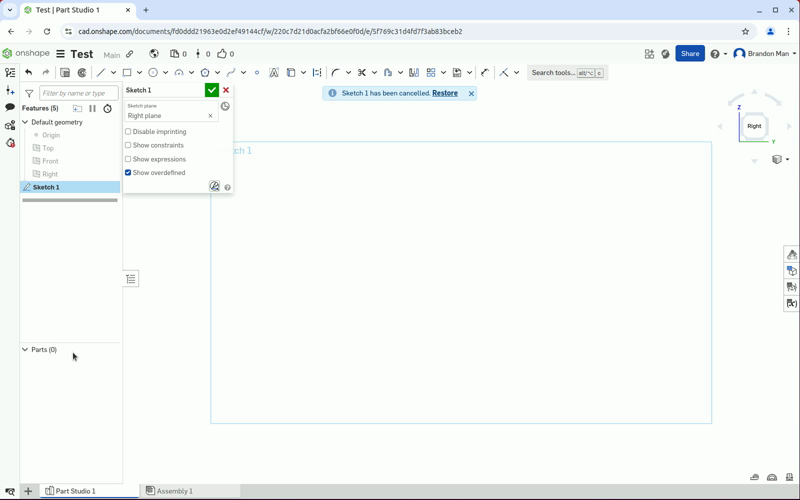
key(l)
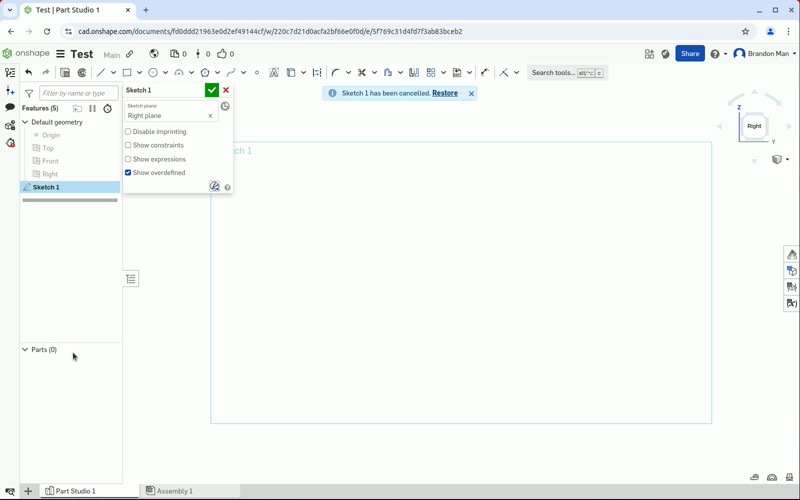
key_down(shift)
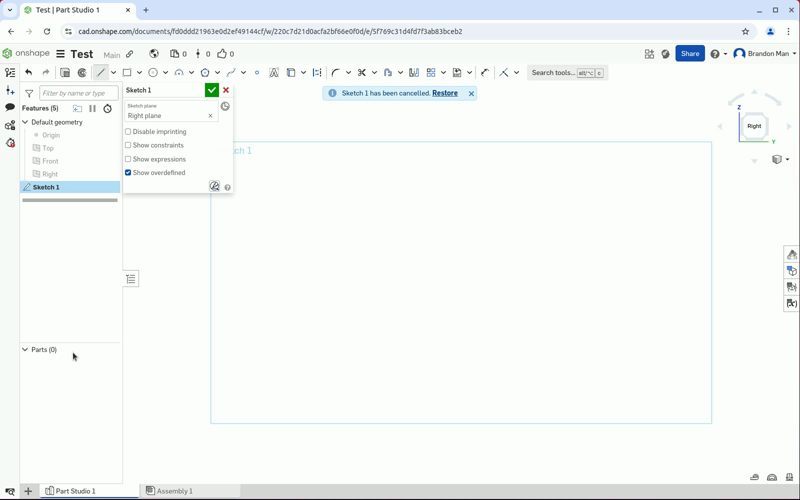
mouse_move(439, 324)
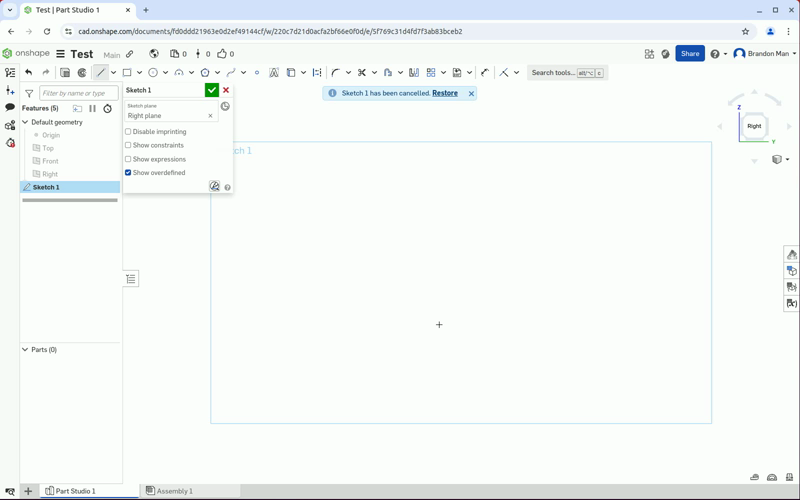
click(439, 324)
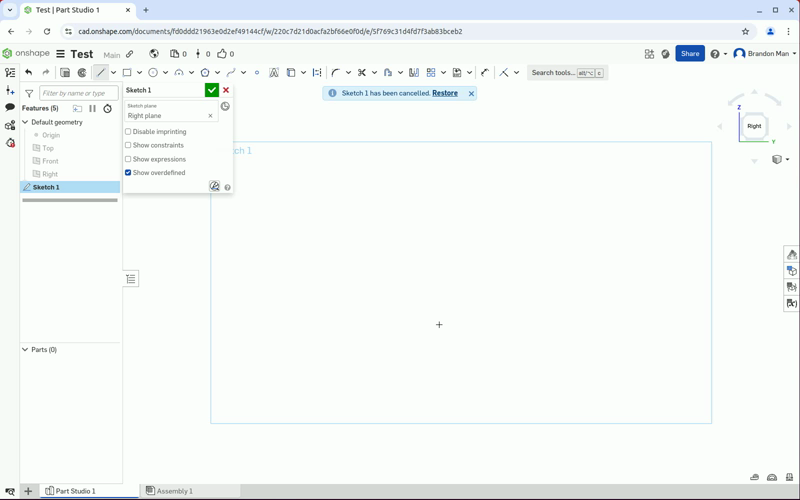
key_up(shift)
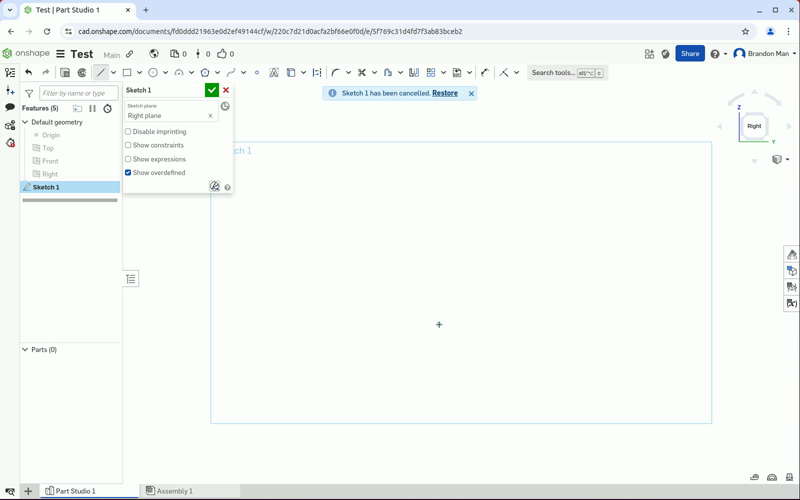
key_down(shift)
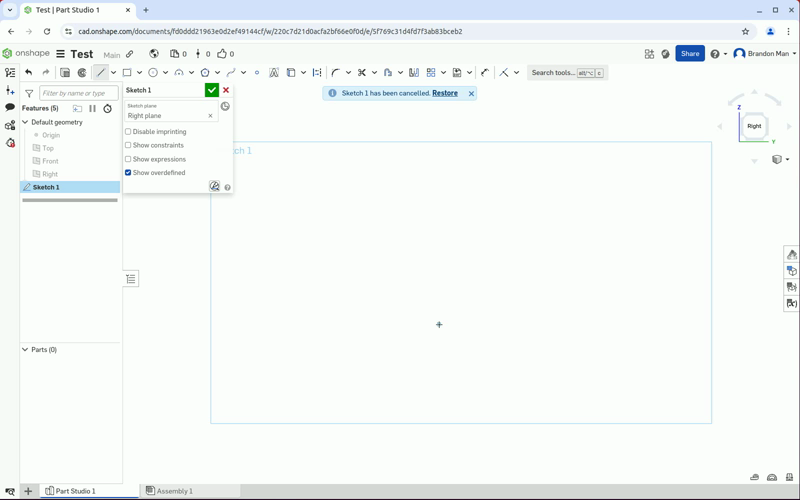
mouse_move(573, 324)
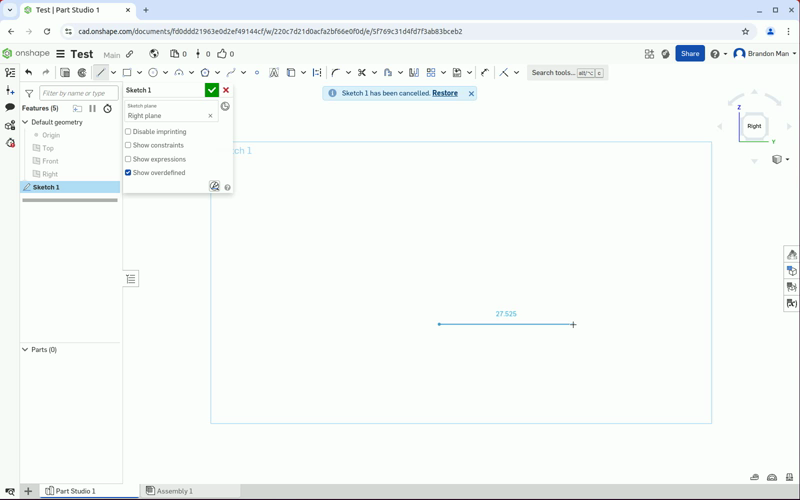
click(573, 324)
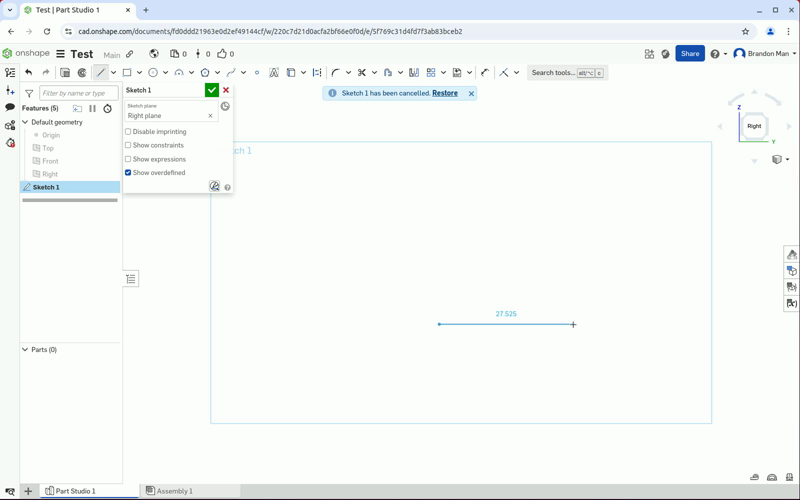
key_up(shift)
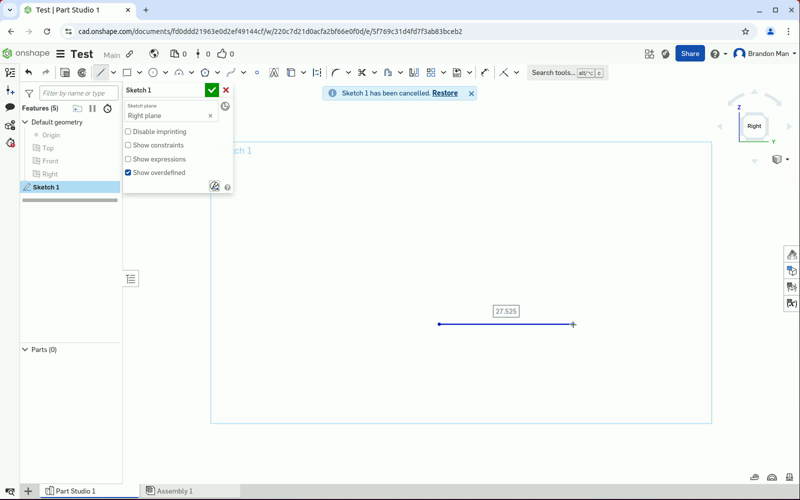
key_down(shift)
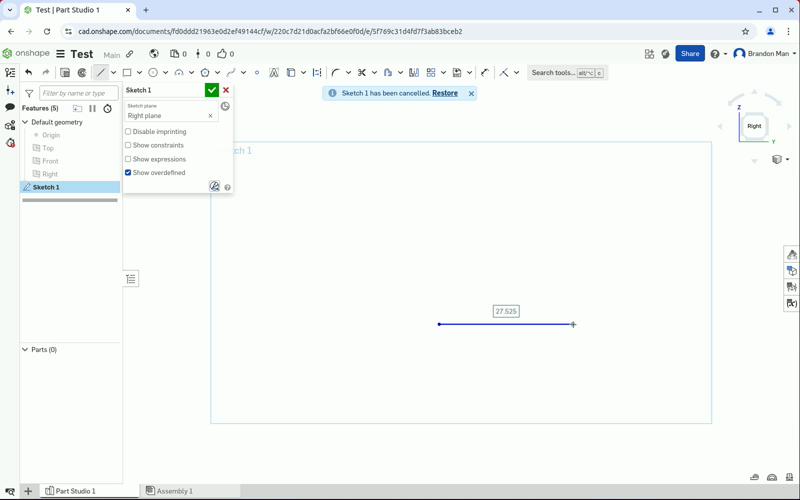
mouse_move(573, 242)
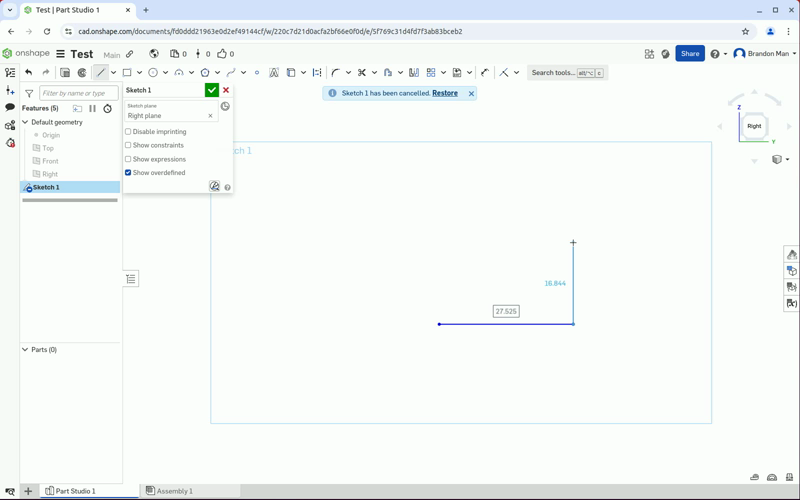
click(573, 242)
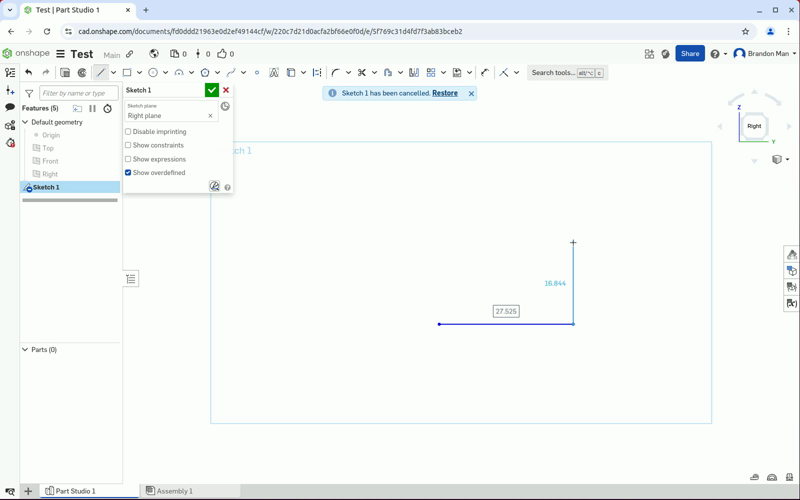
key_up(shift)
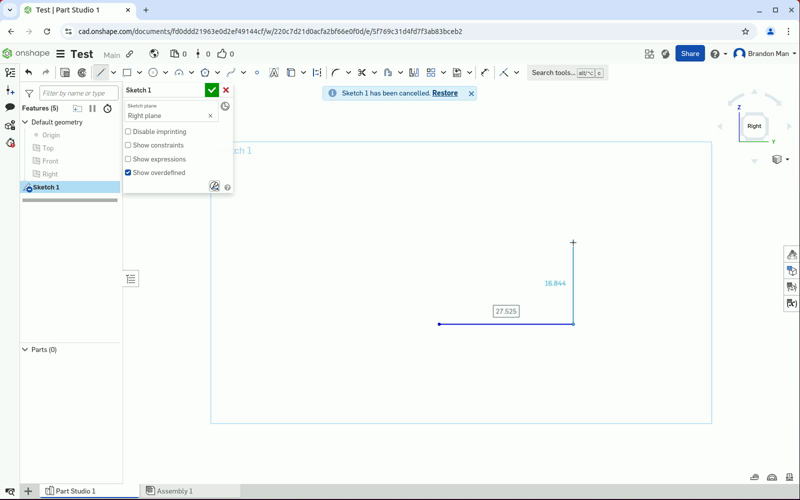
key_down(shift)
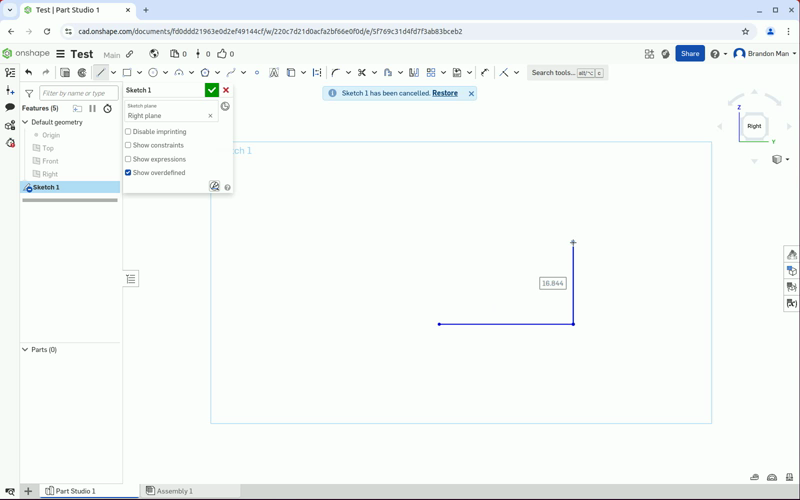
mouse_move(439, 242)
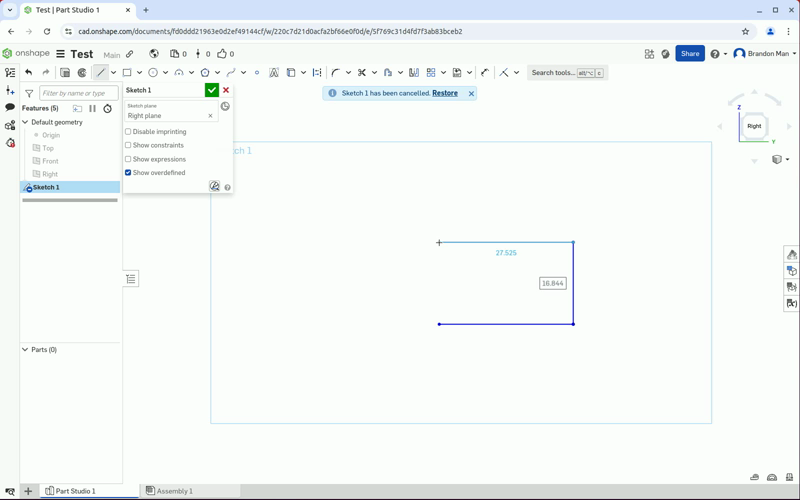
click(439, 242)
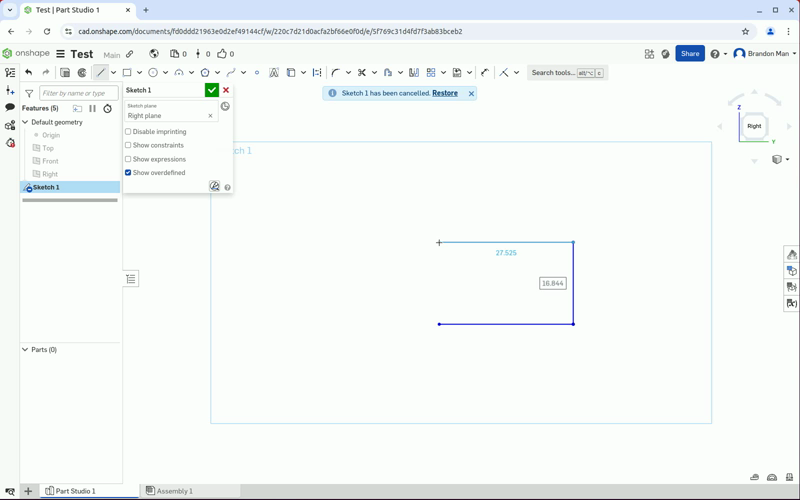
key_up(shift)
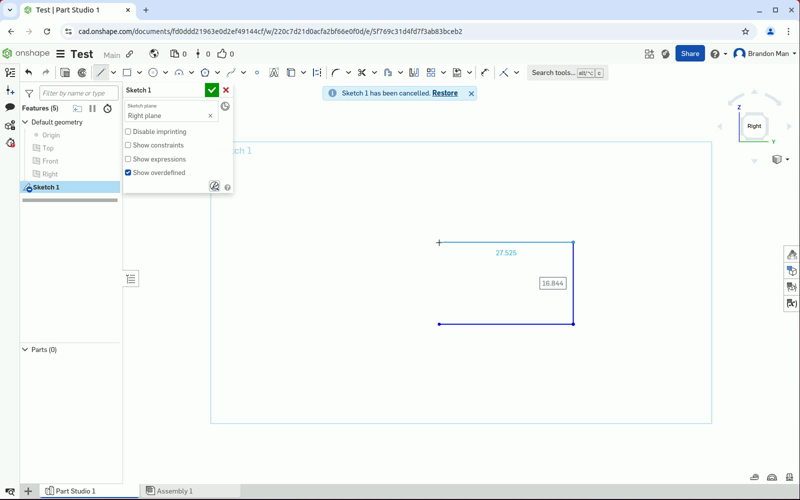
key_down(shift)
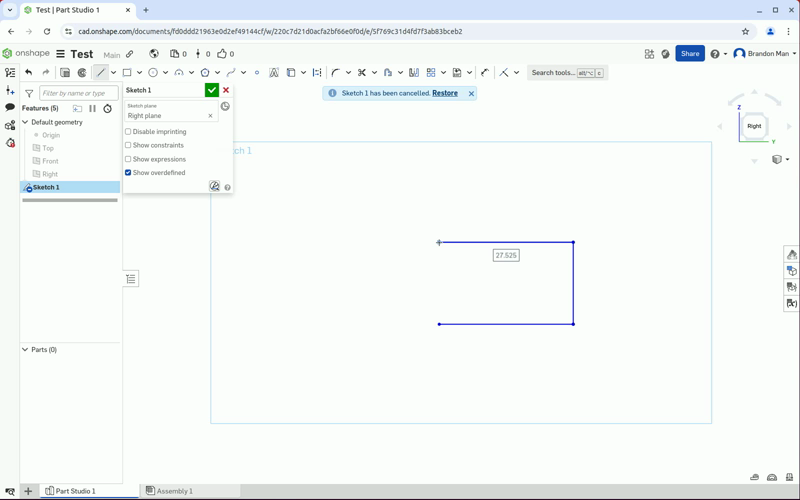
mouse_move(439, 324)
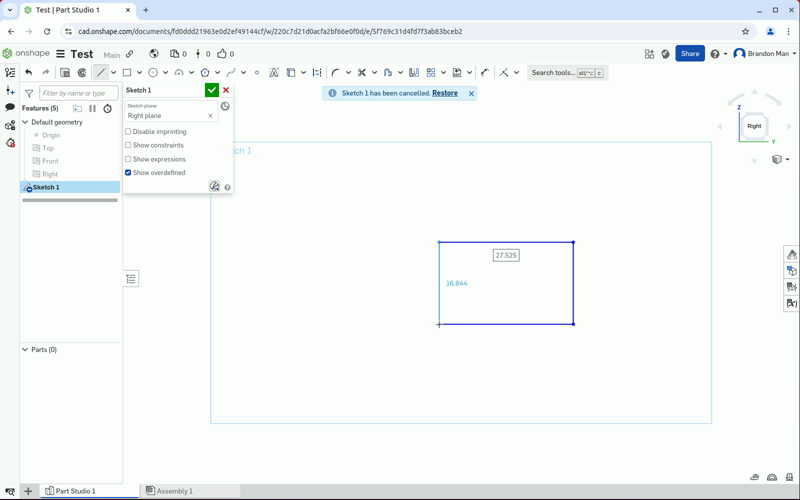
key_up(shift)
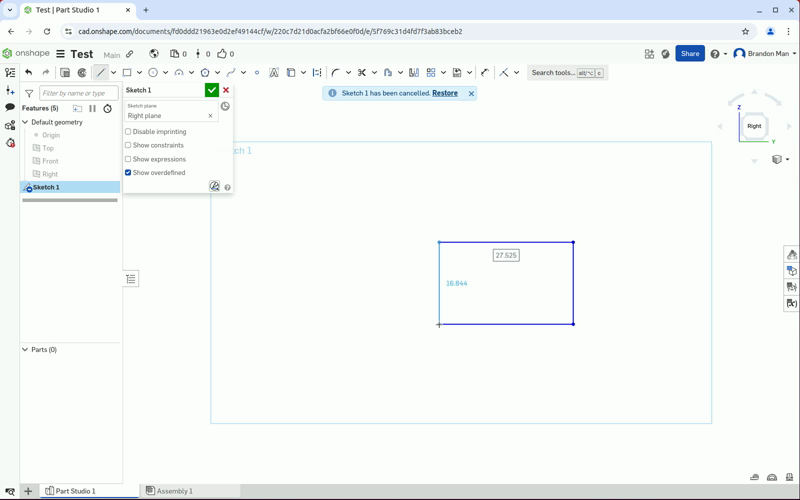
click(439, 324)
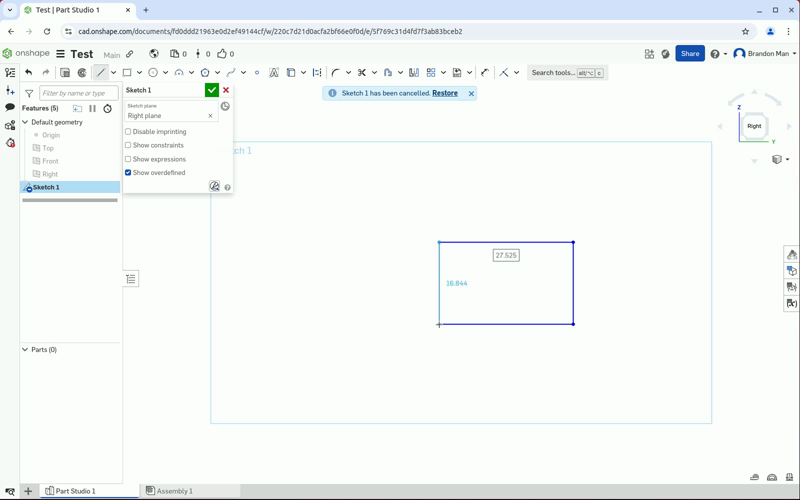
key(esc)
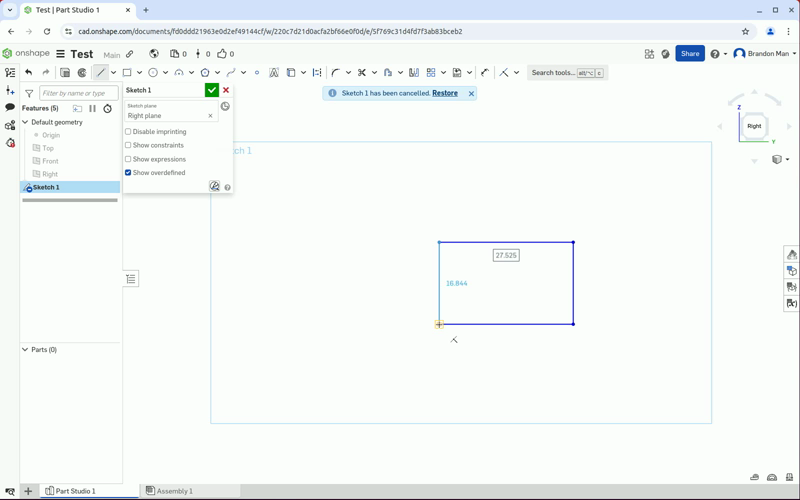
mouse_move(532, 313)
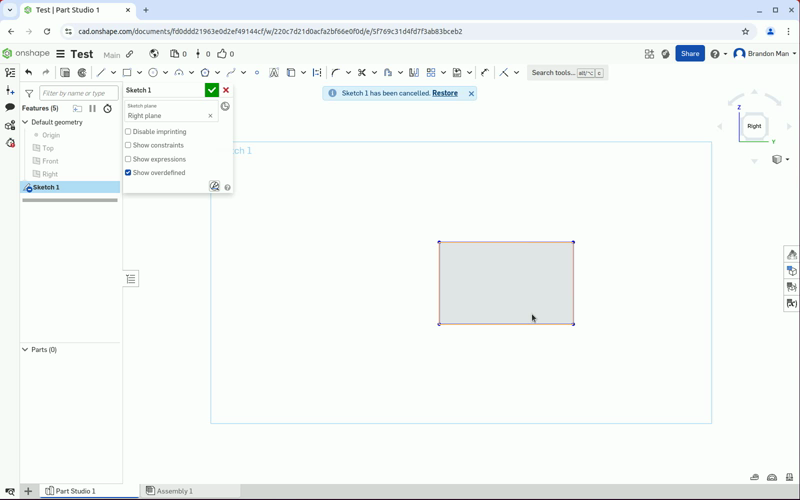
click(532, 313)
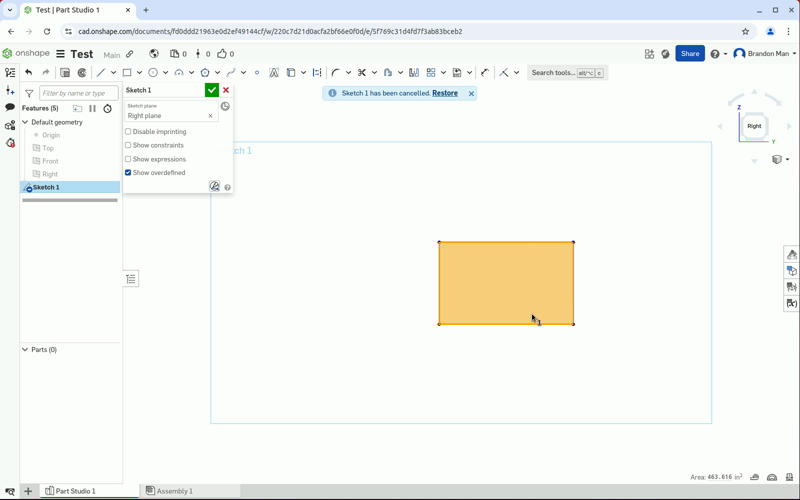
mouse_move(73, 352)
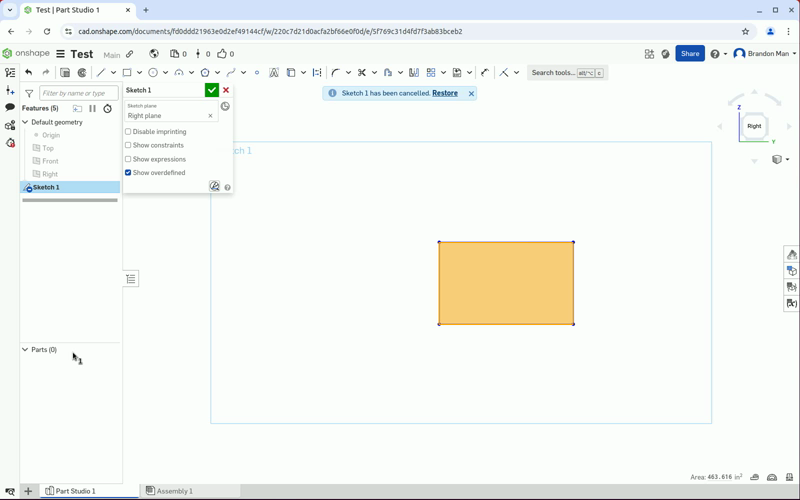
key(shift+y)
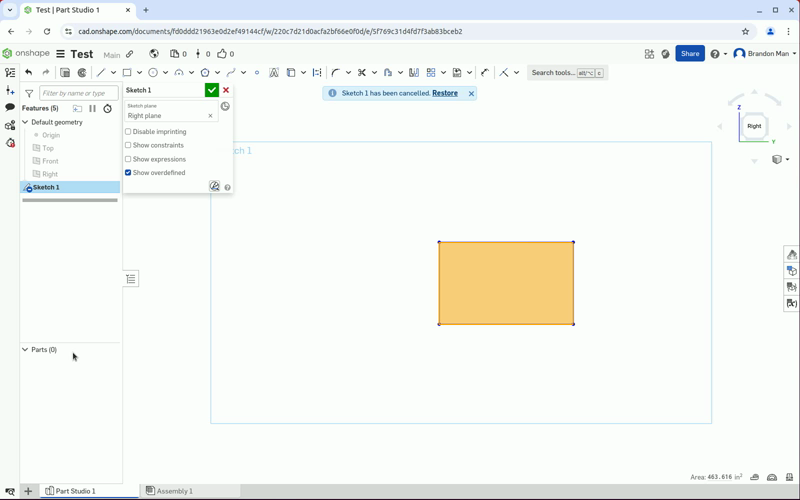
key(shift+e)
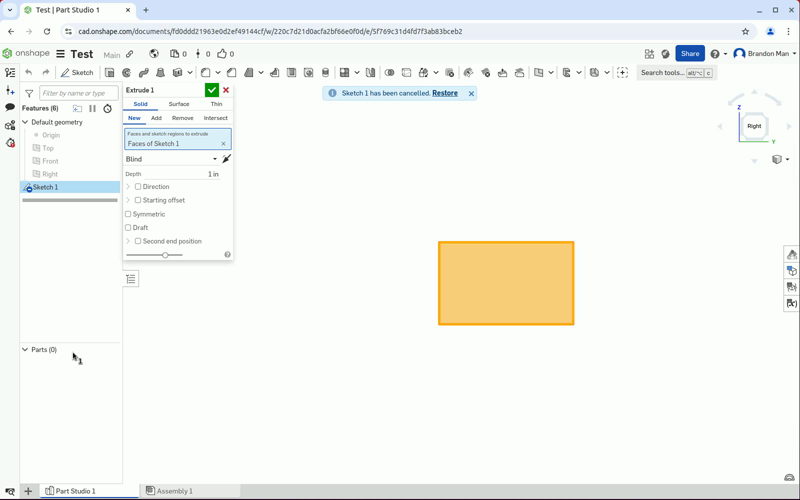
mouse_move(143, 106)
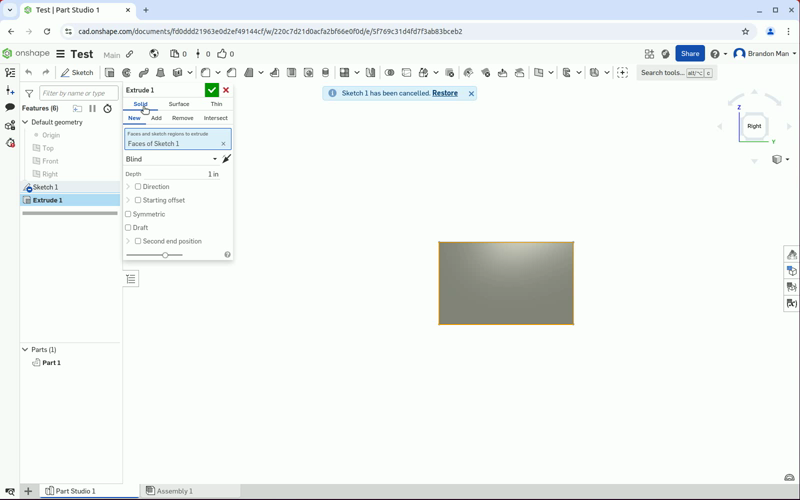
click(143, 106)
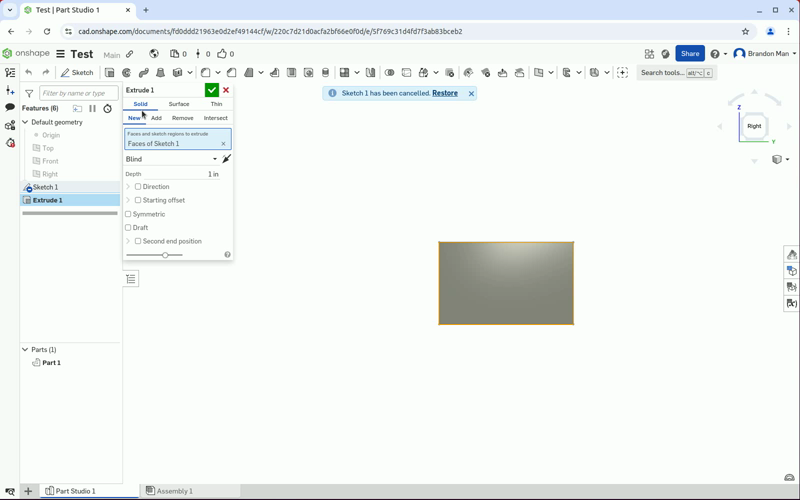
mouse_move(137, 120)
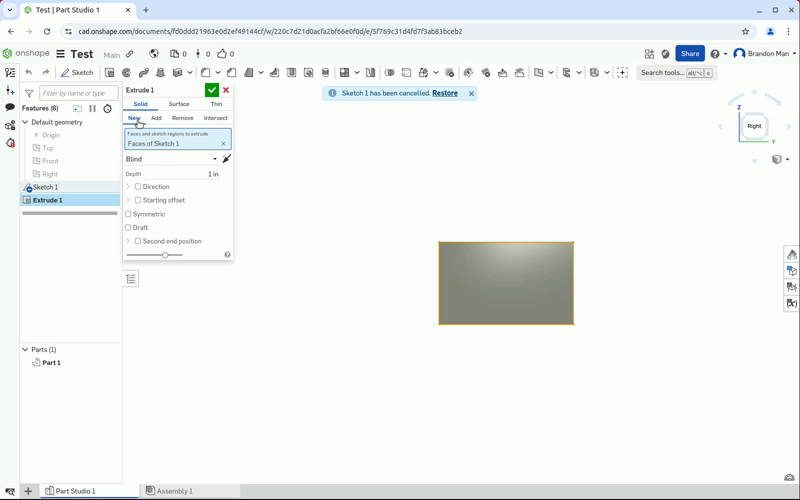
click(137, 120)
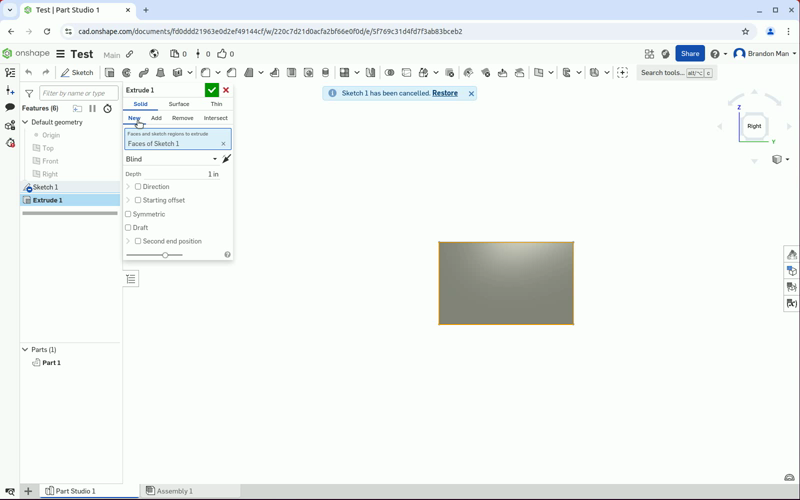
key(tab, 4)
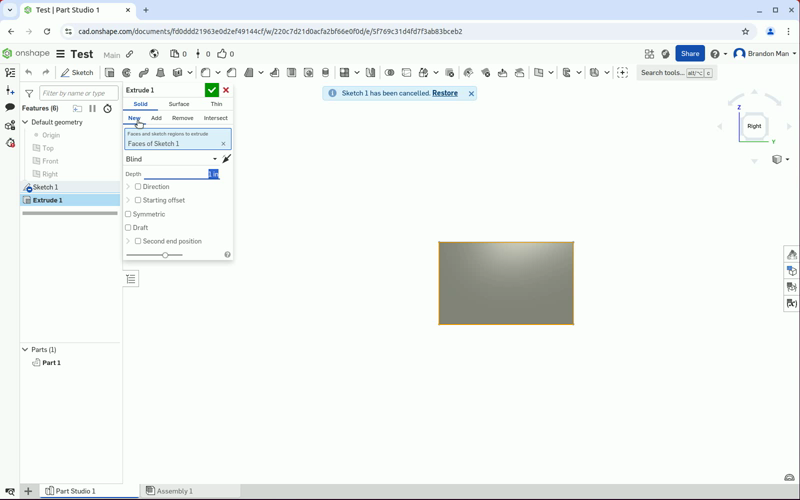
text(8.906)
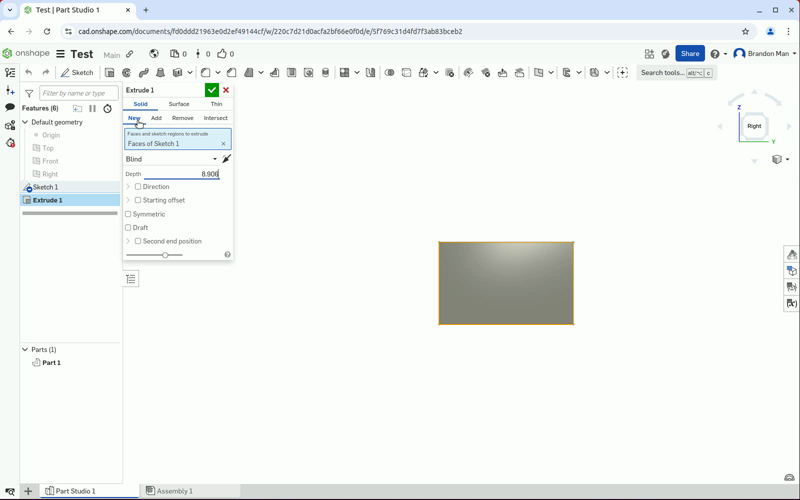
key(enter)
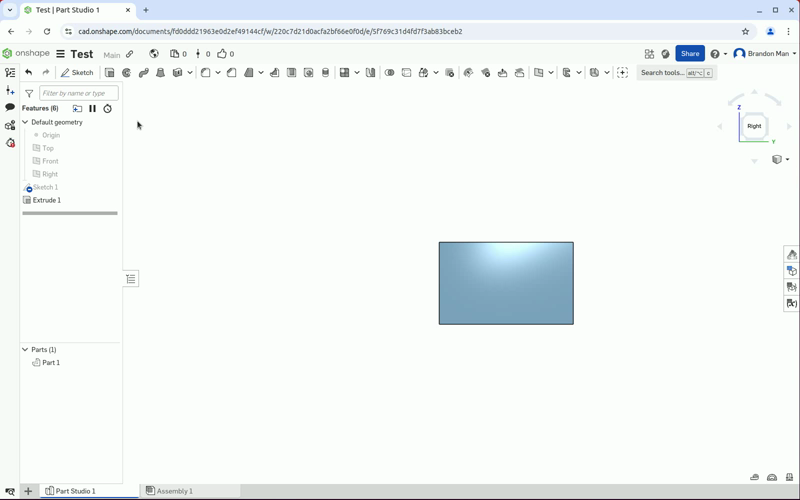
key(shift+h)
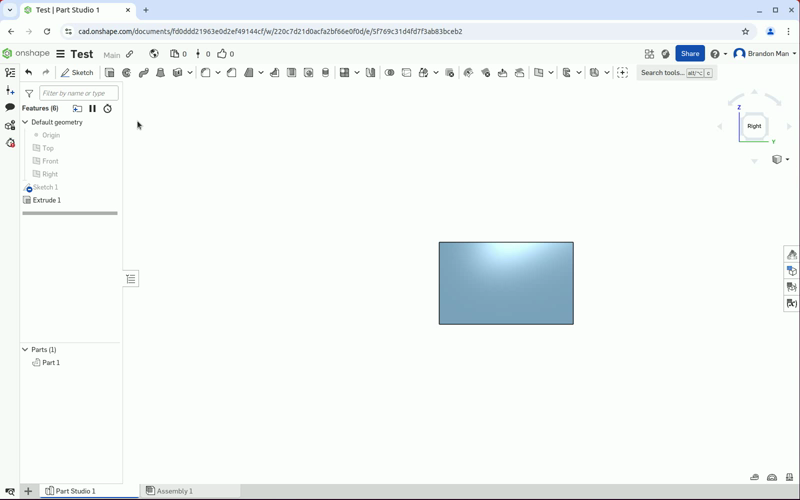
key(shift+h)
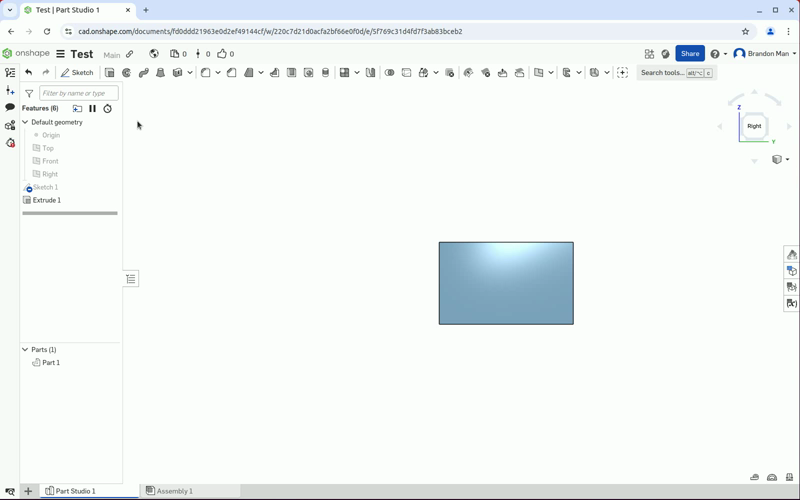
mouse_move(73, 189)
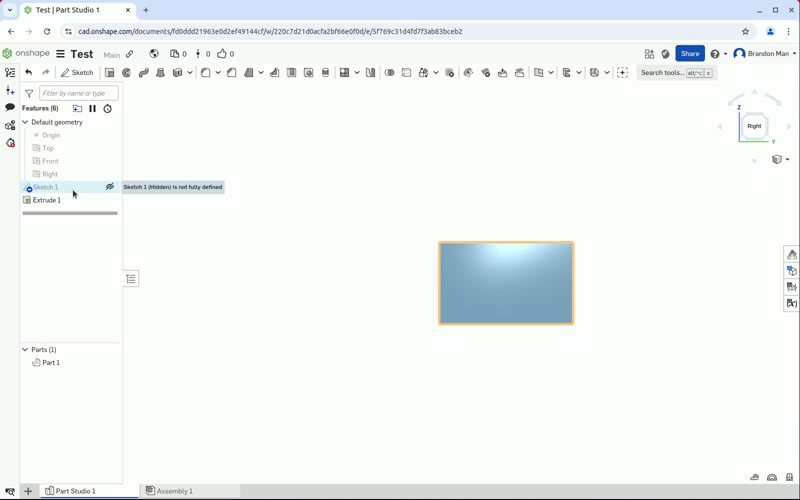
click(73, 189)
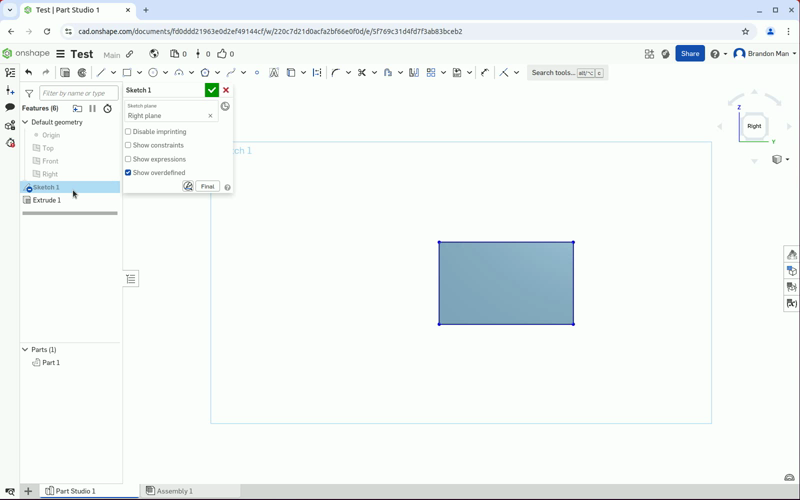
mouse_move(229, 92)
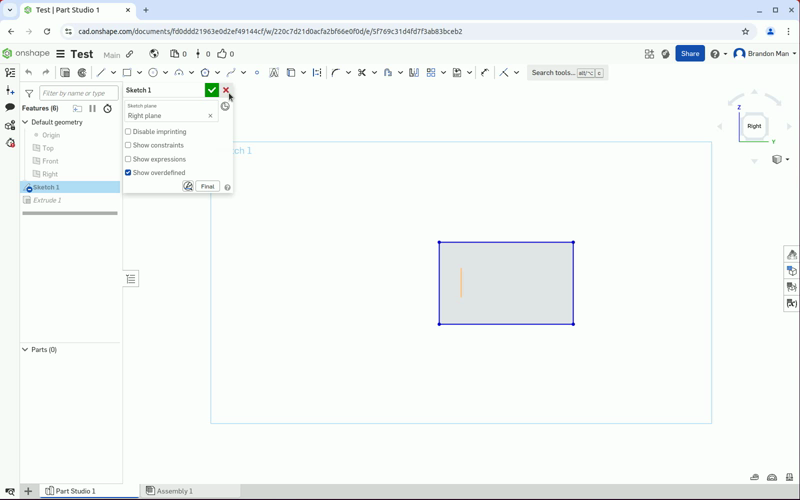
click(229, 92)
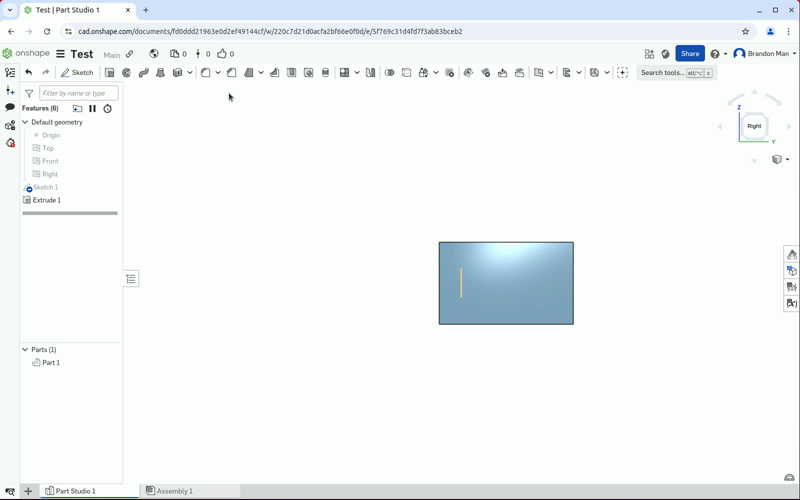
mouse_move(541, 75)
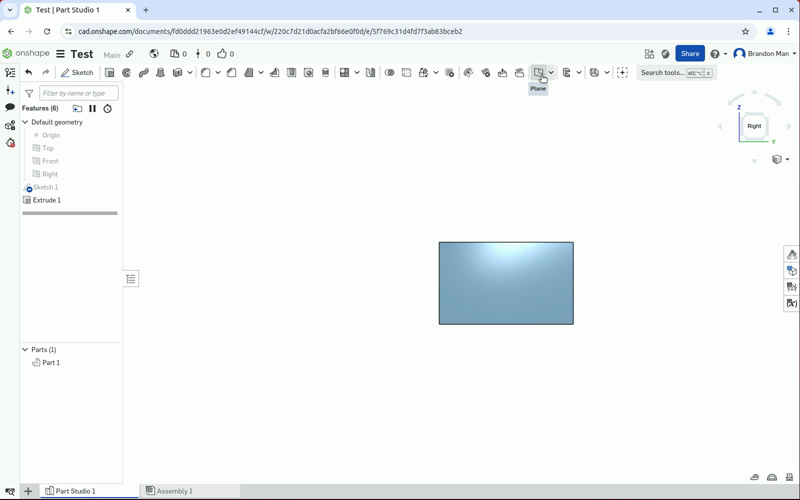
click(541, 75)
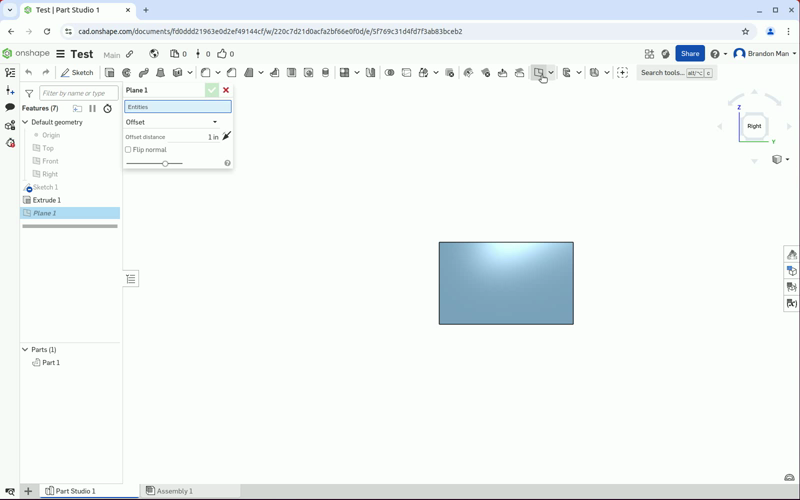
mouse_move(73, 176)
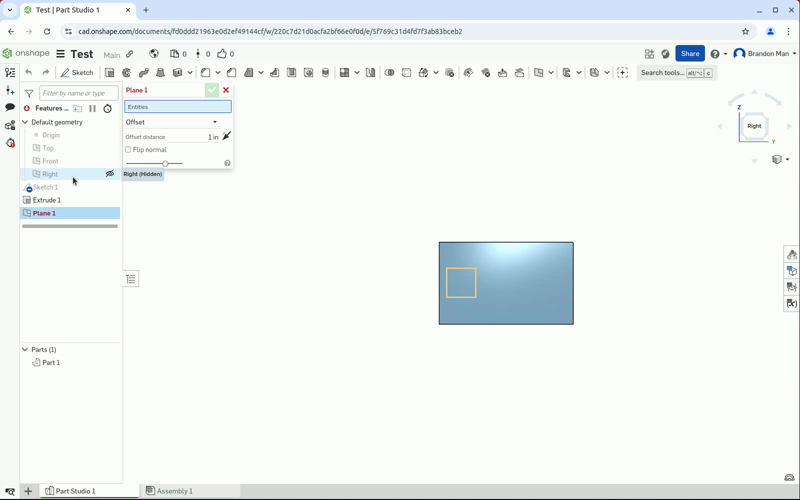
click(73, 176)
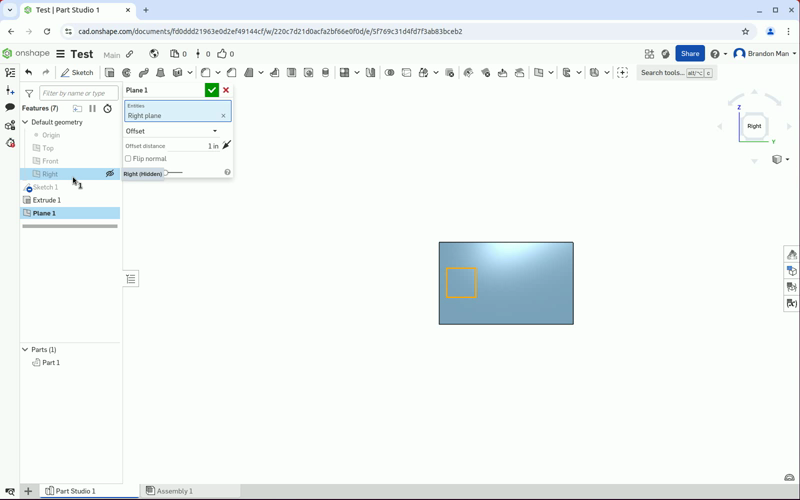
key(tab, 2)
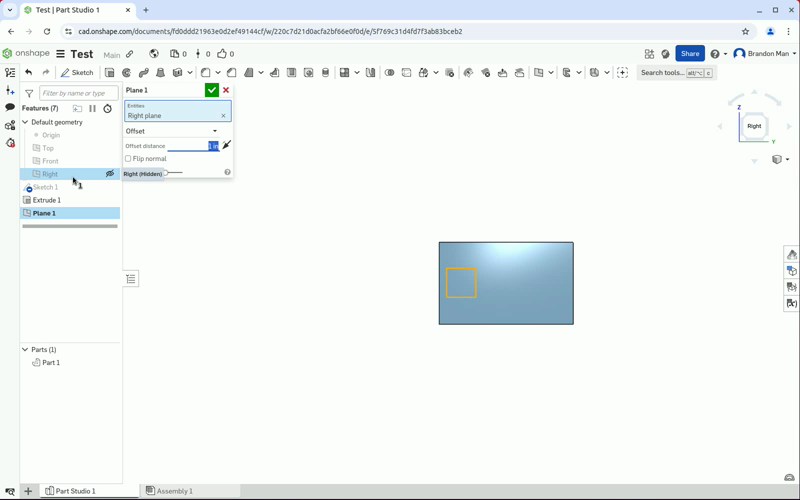
text(8.904)
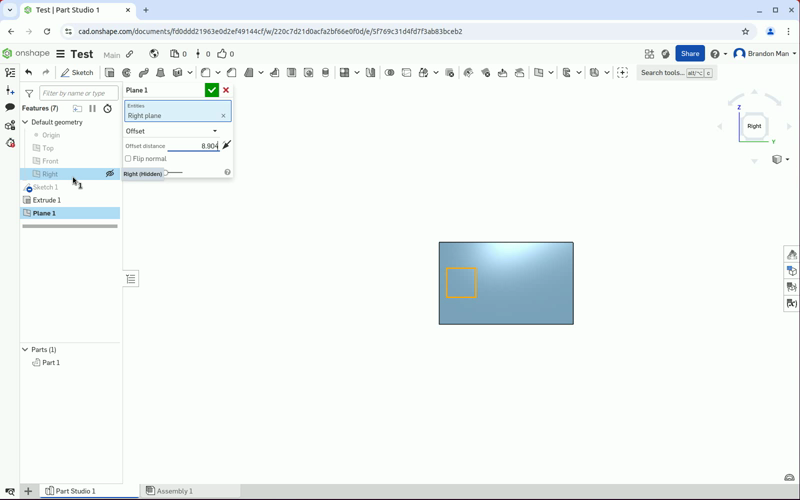
key(enter, 2)
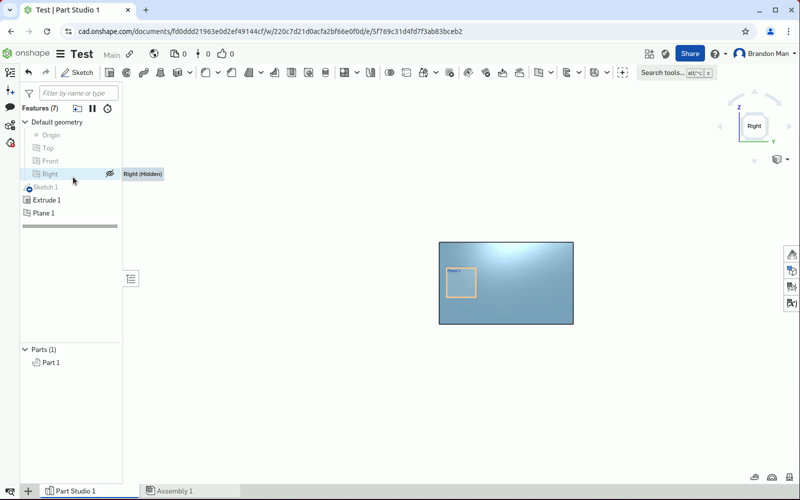
key(shift+s)
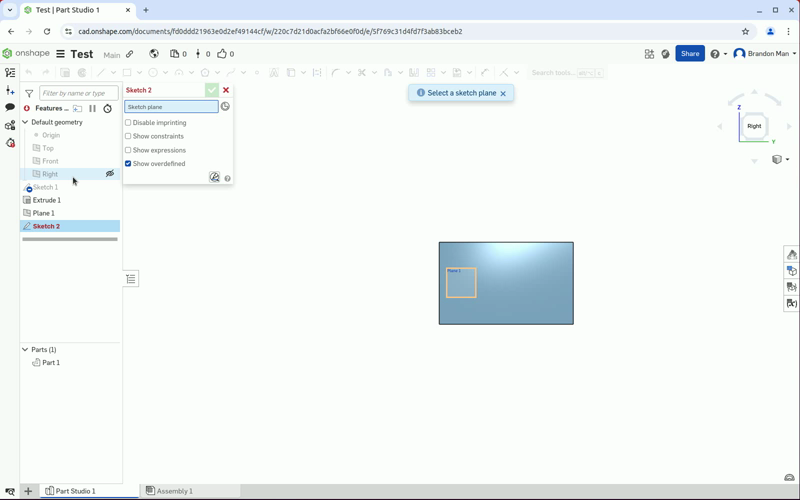
mouse_move(73, 215)
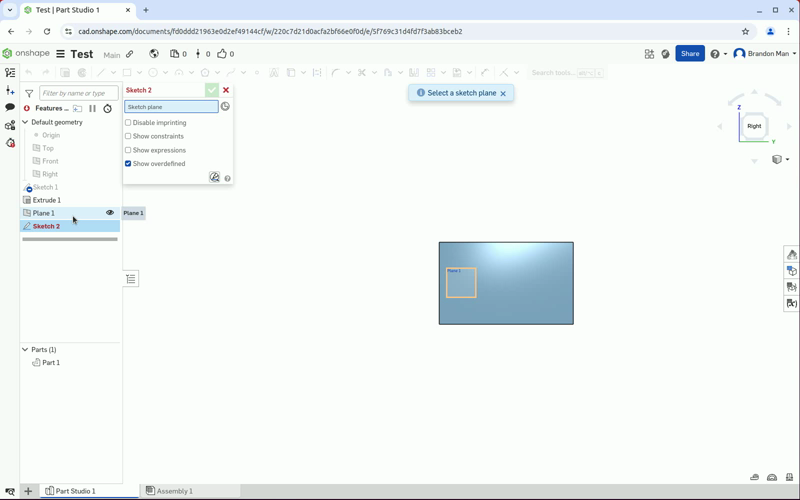
click(73, 215)
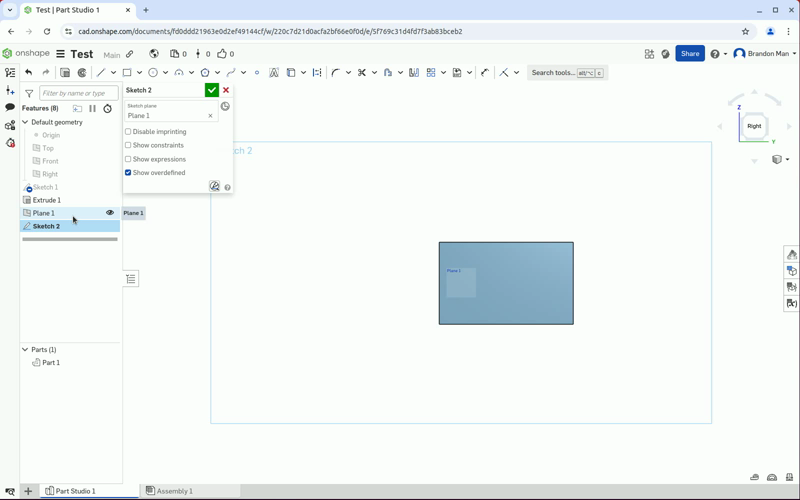
mouse_move(73, 352)
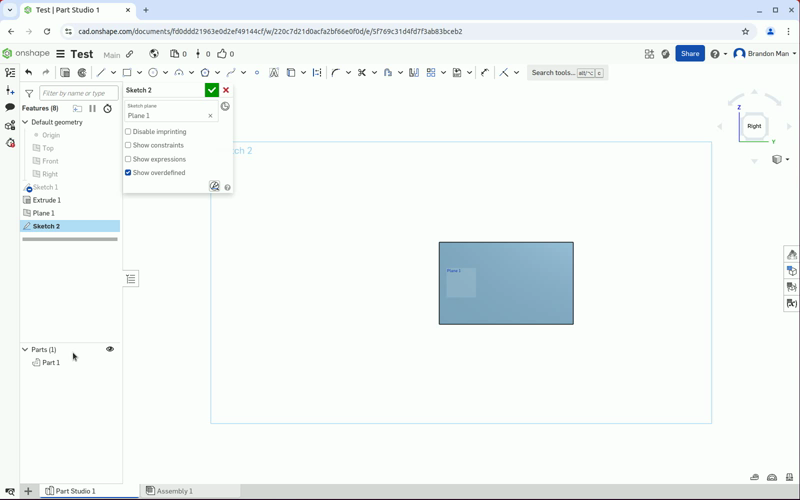
key(y)
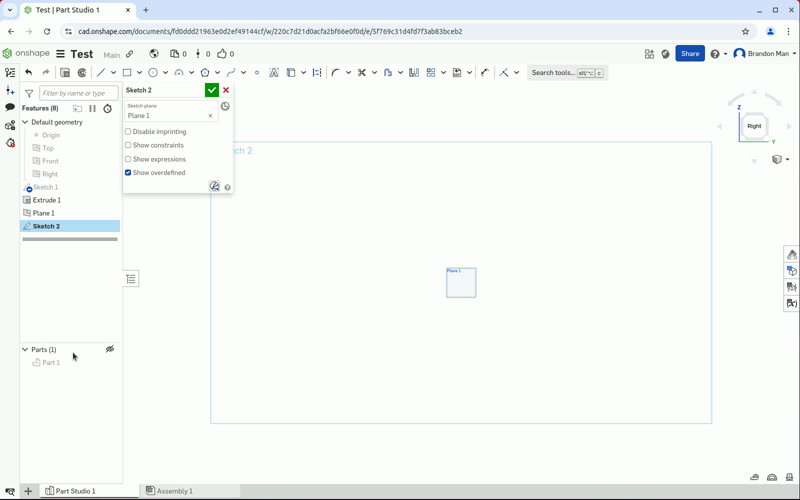
key(c)
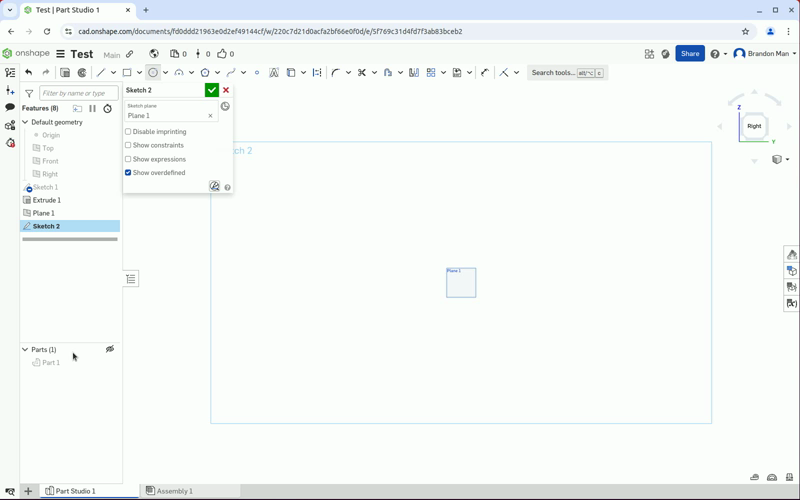
key_down(shift)
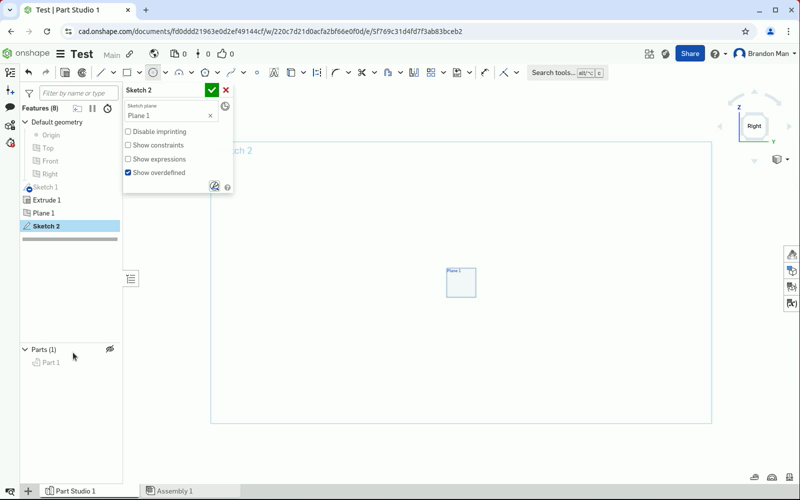
mouse_move(531, 267)
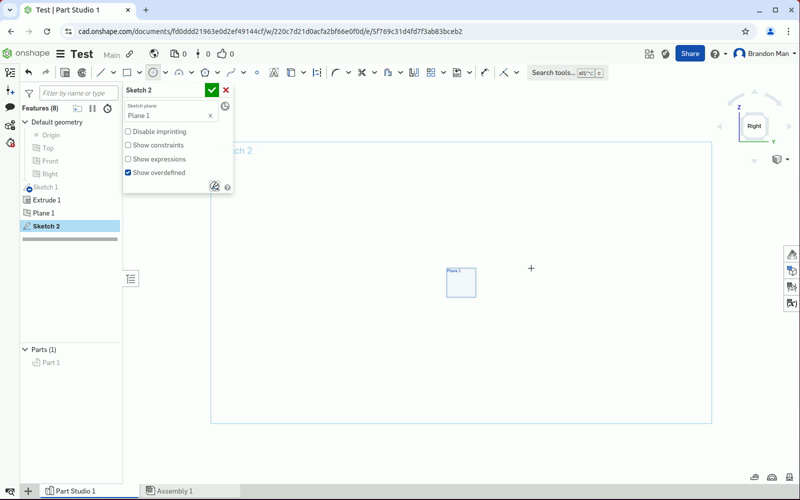
click(531, 267)
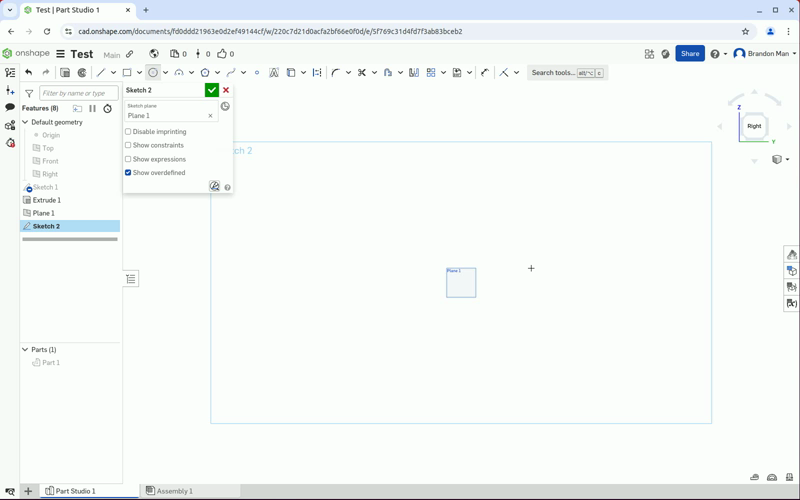
key_up(shift)
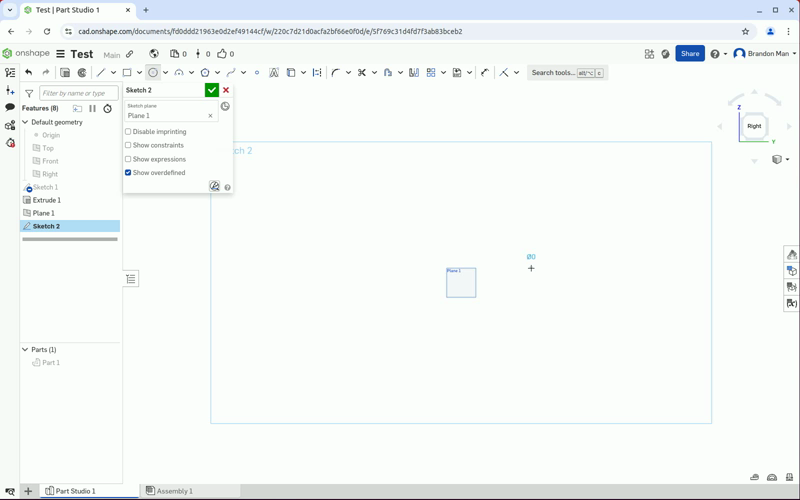
mouse_move(546, 267)
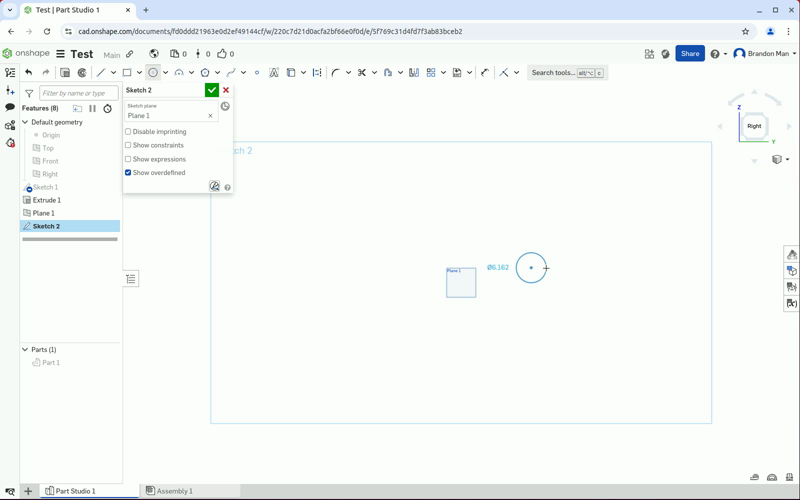
click(546, 267)
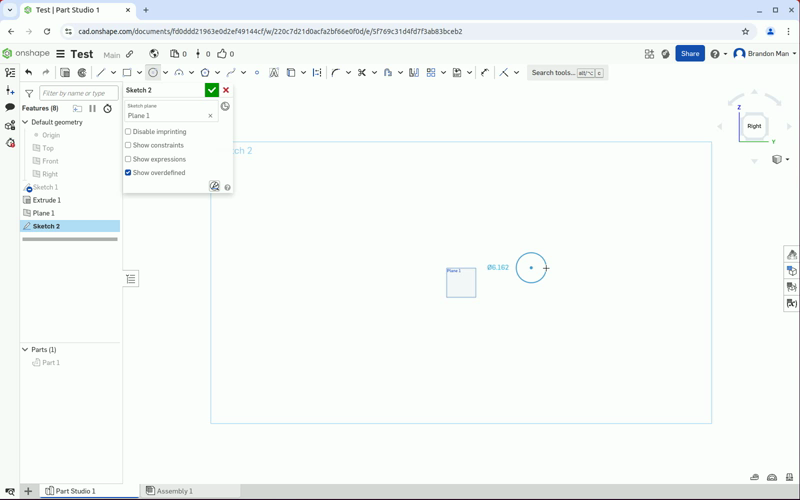
key(esc)
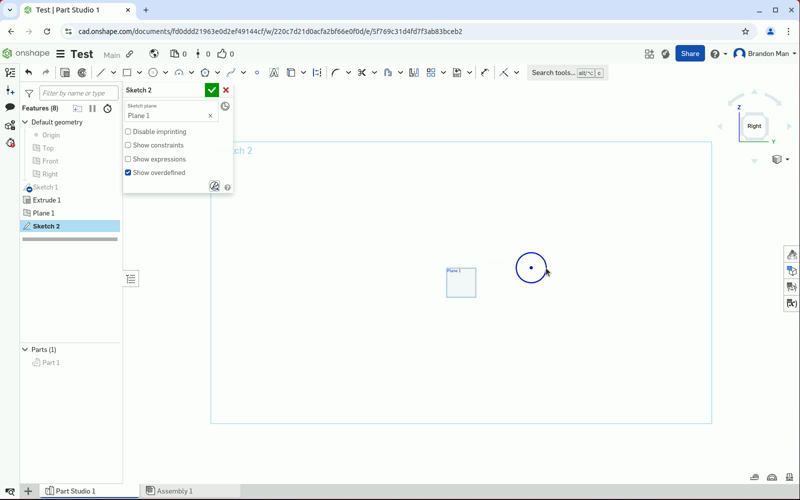
mouse_move(531, 267)
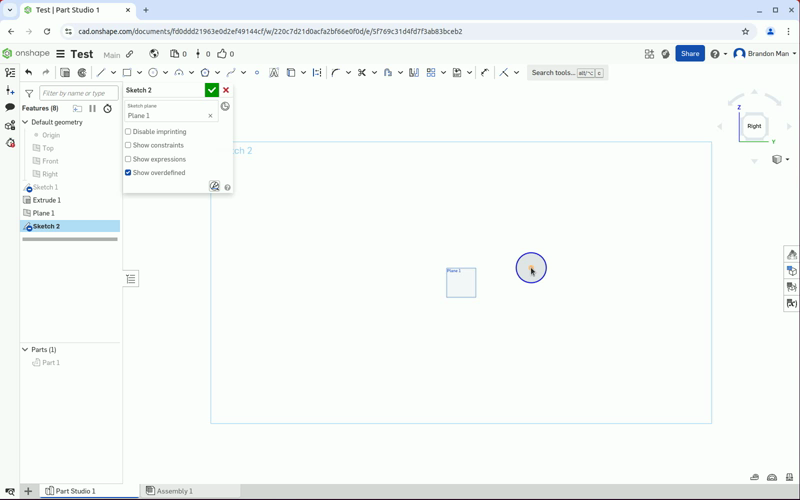
scroll(6)
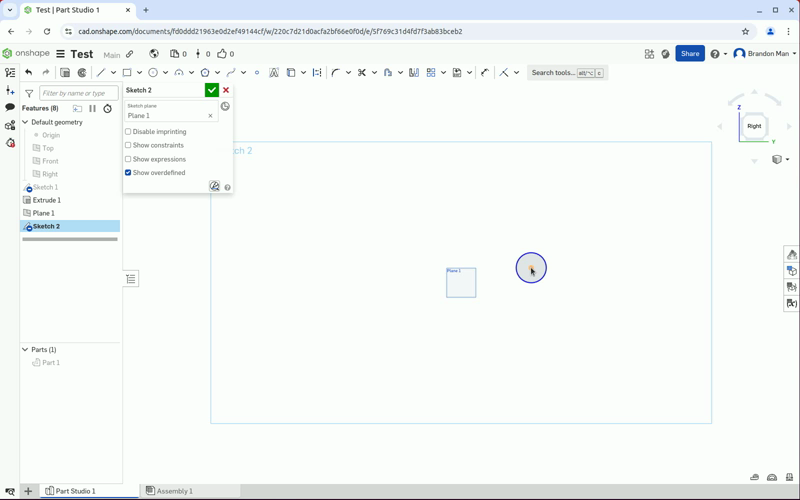
scroll(6)
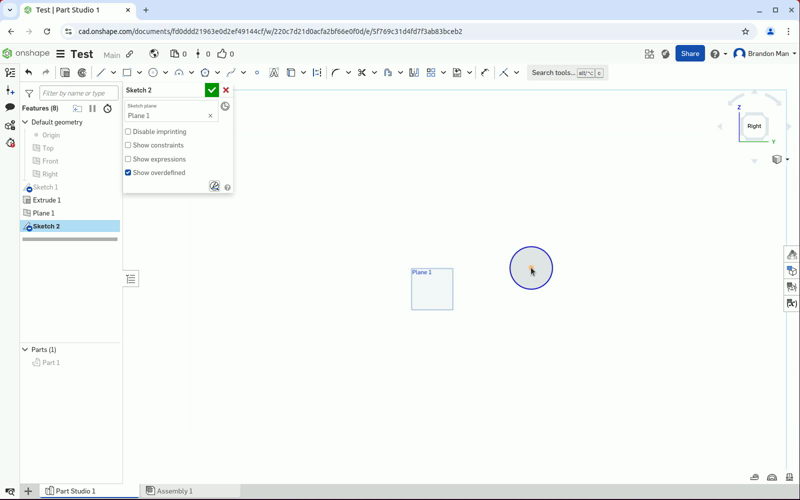
scroll(6)
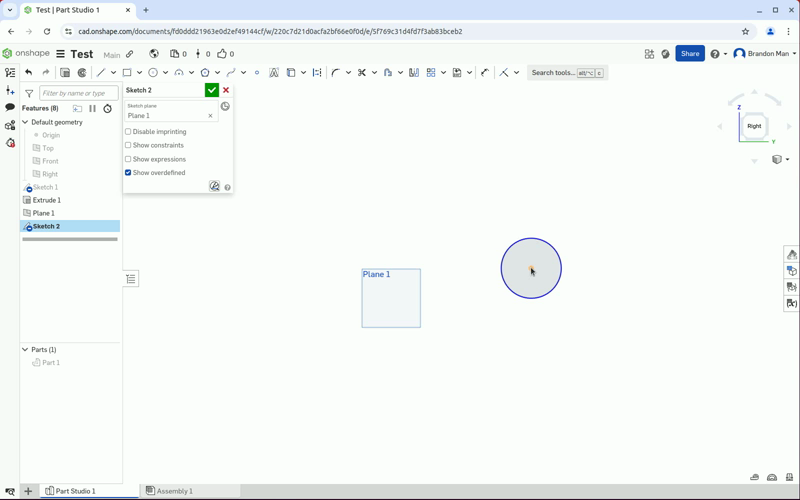
scroll(6)
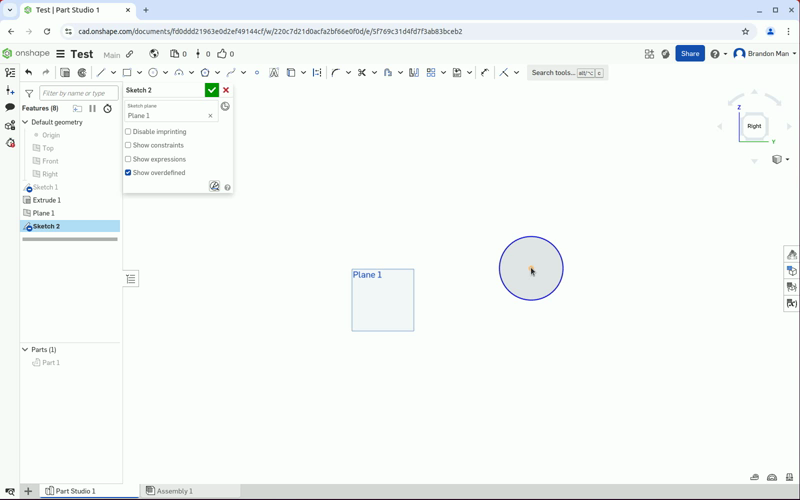
scroll(6)
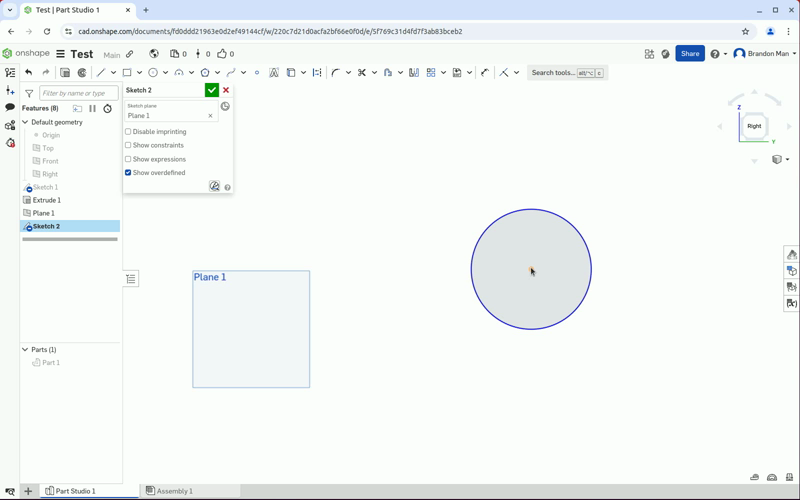
scroll(6)
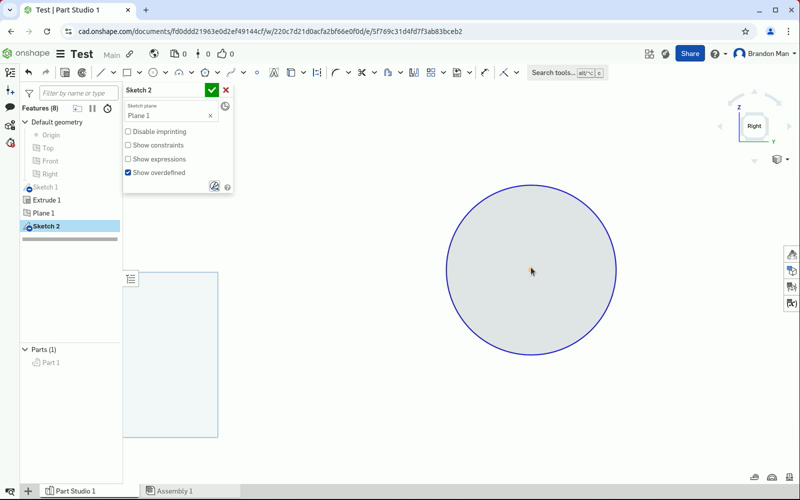
scroll(6)
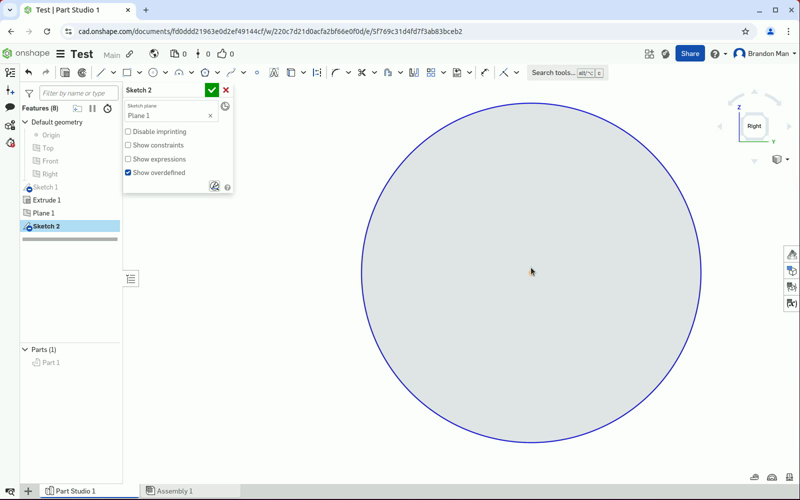
click(531, 267)
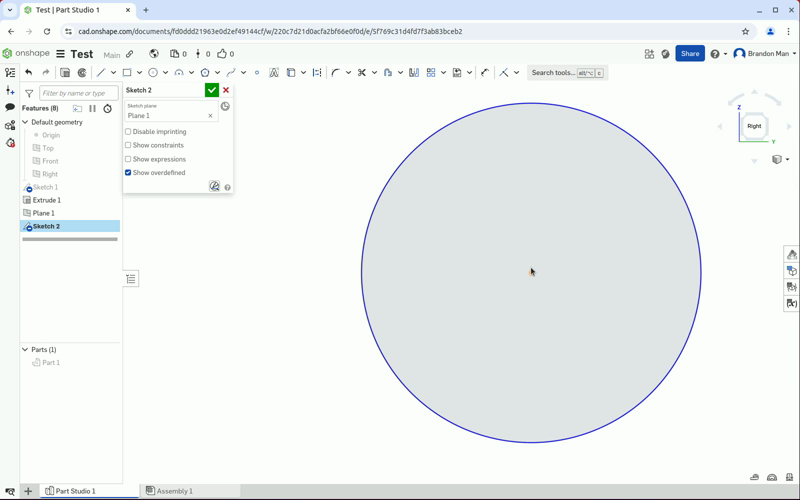
scroll(-6)
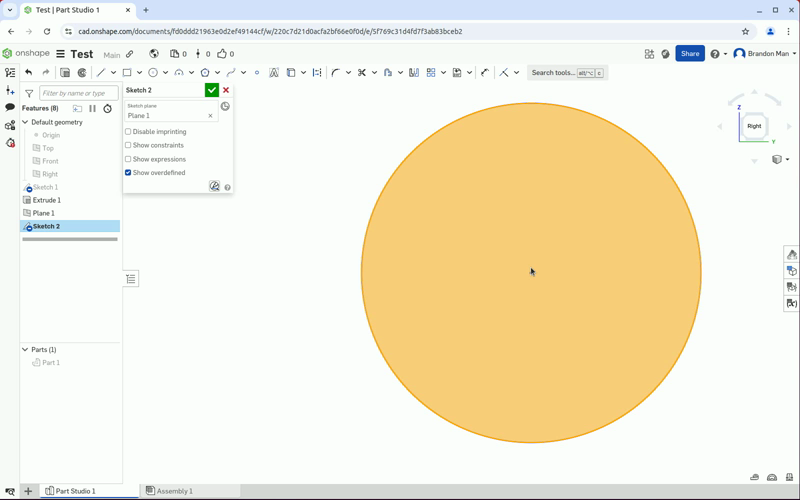
scroll(-6)
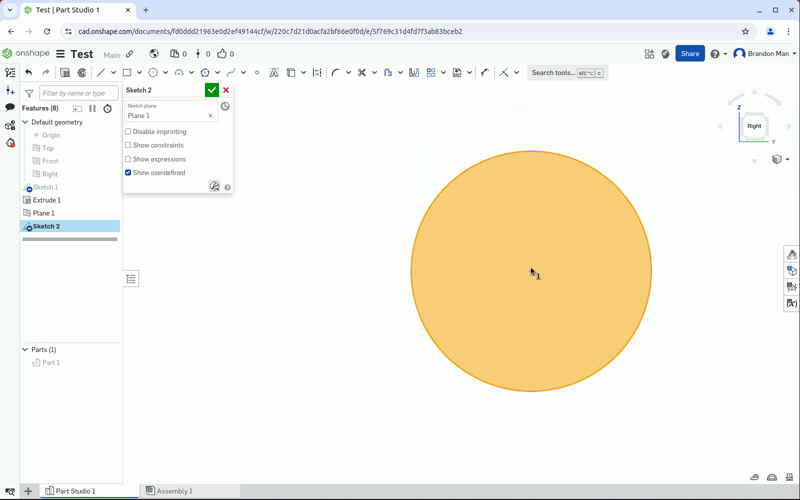
scroll(-6)
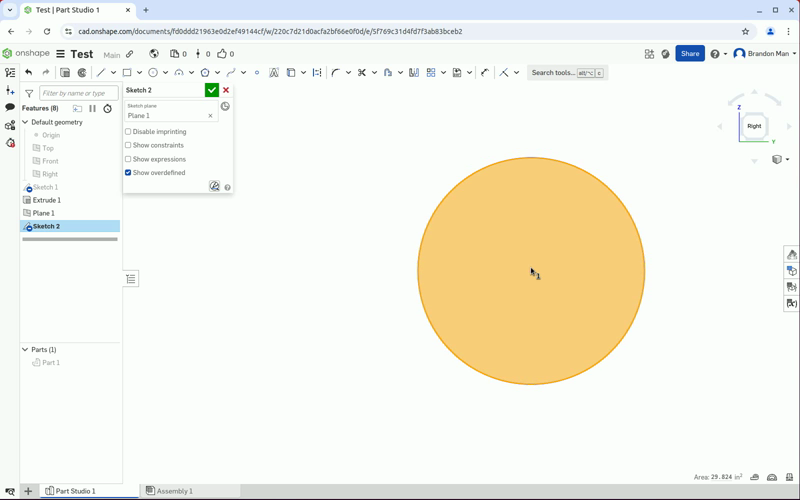
scroll(-6)
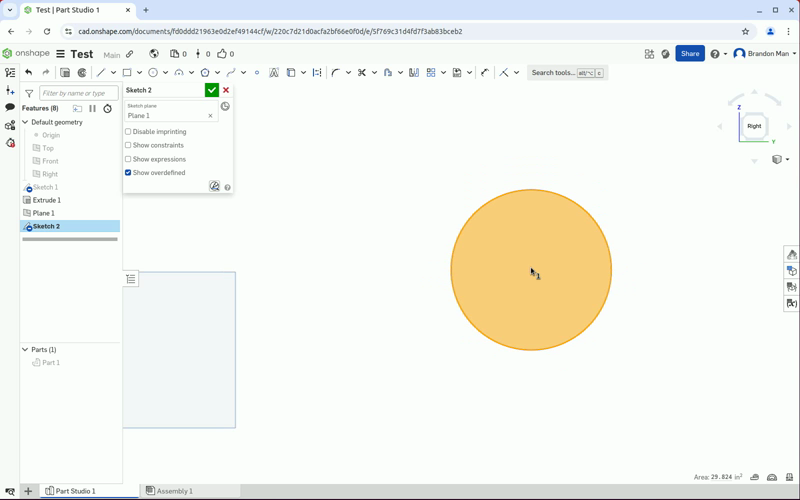
scroll(-6)
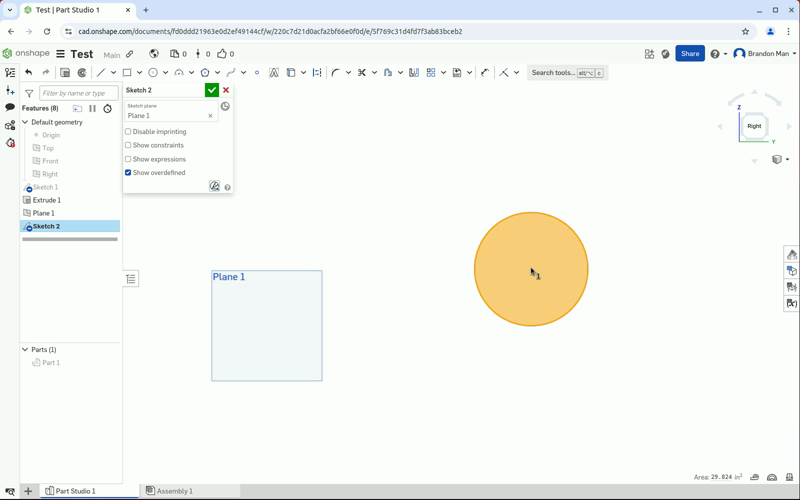
scroll(-6)
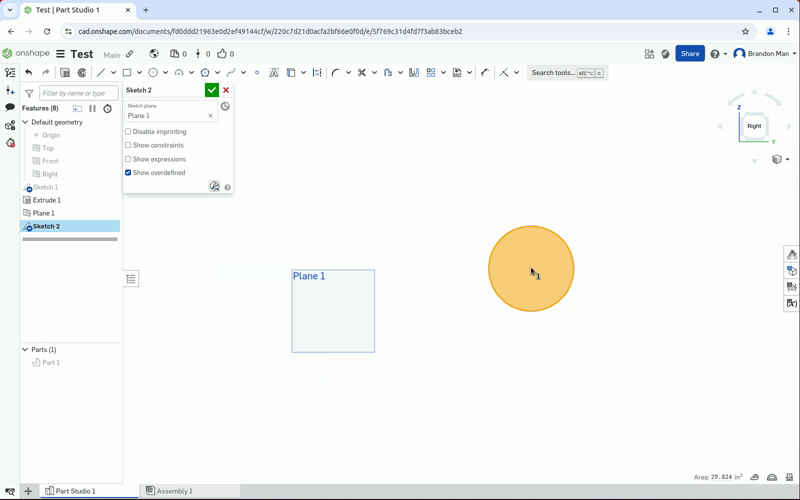
scroll(-6)
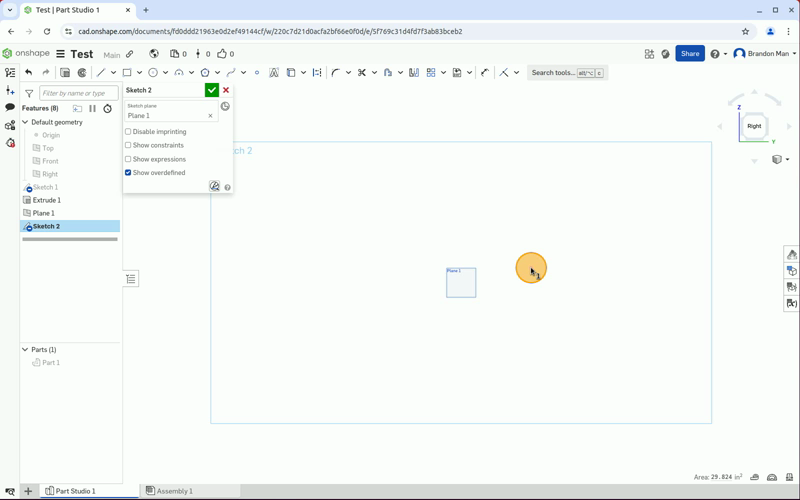
mouse_move(73, 352)
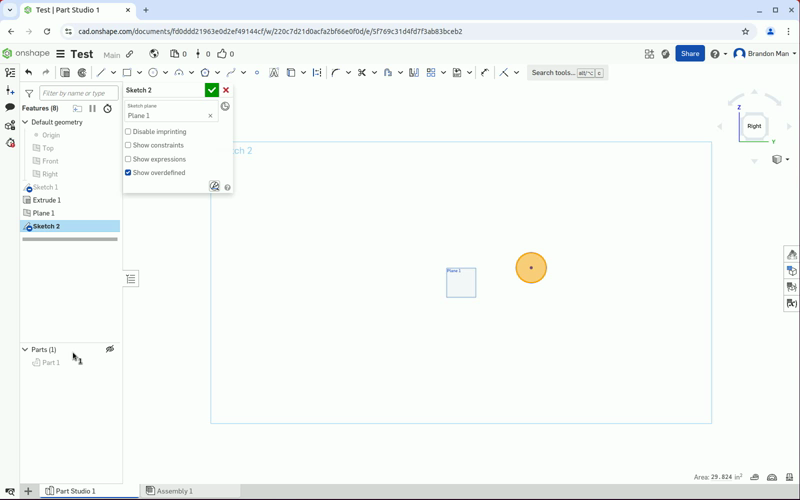
key(shift+y)
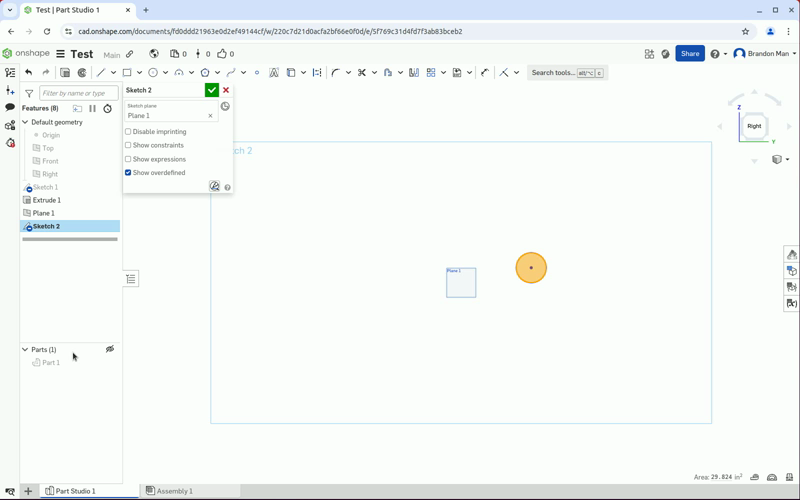
key(shift+e)
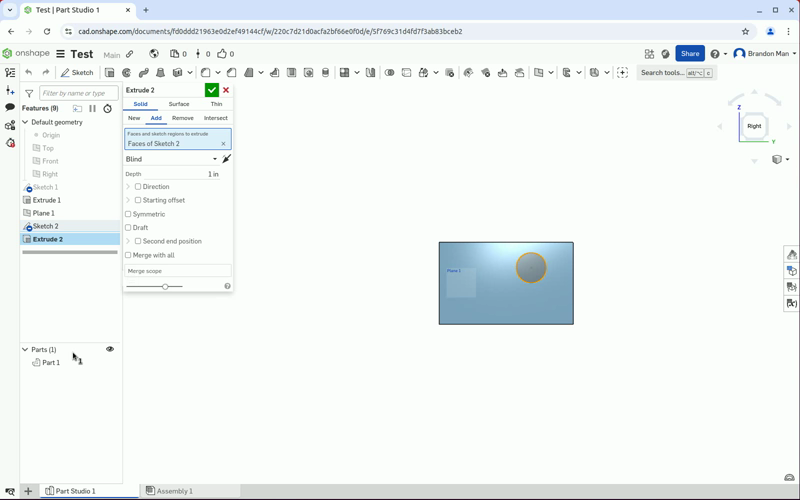
mouse_move(143, 106)
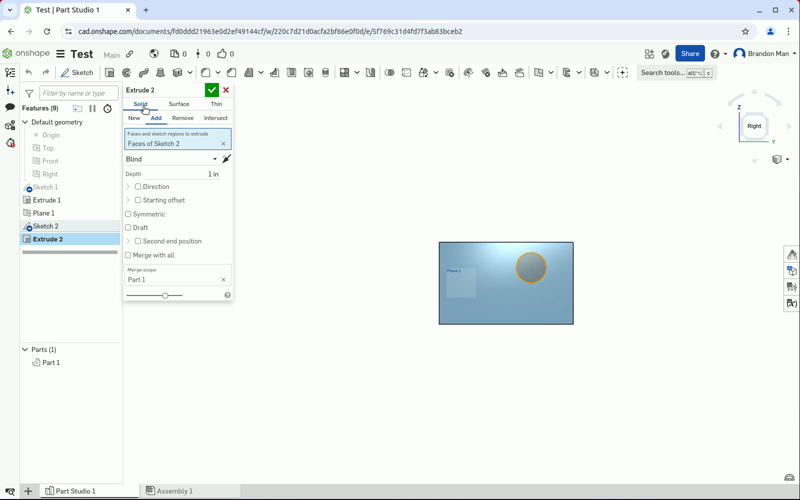
click(143, 106)
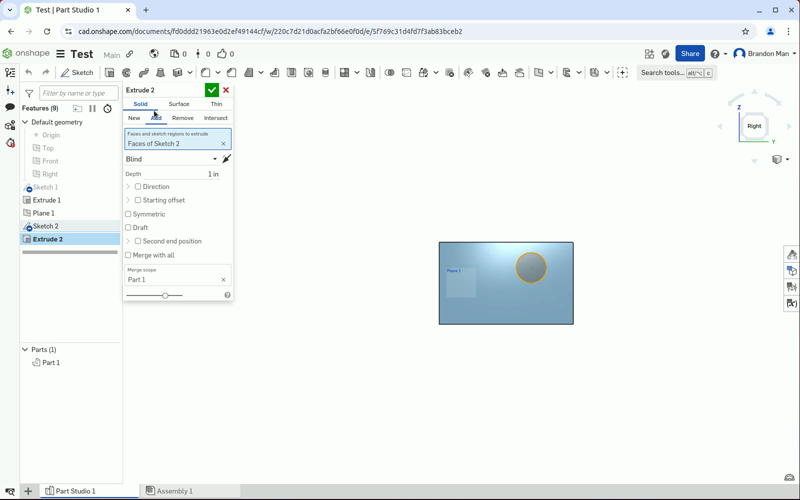
mouse_move(186, 120)
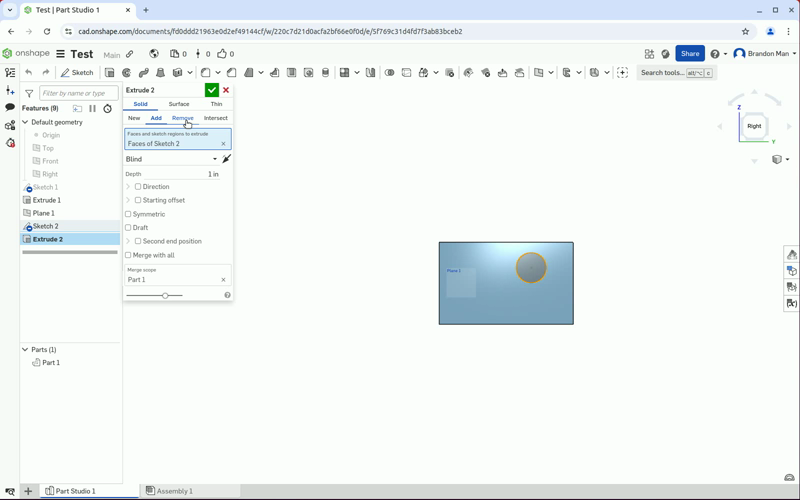
click(186, 120)
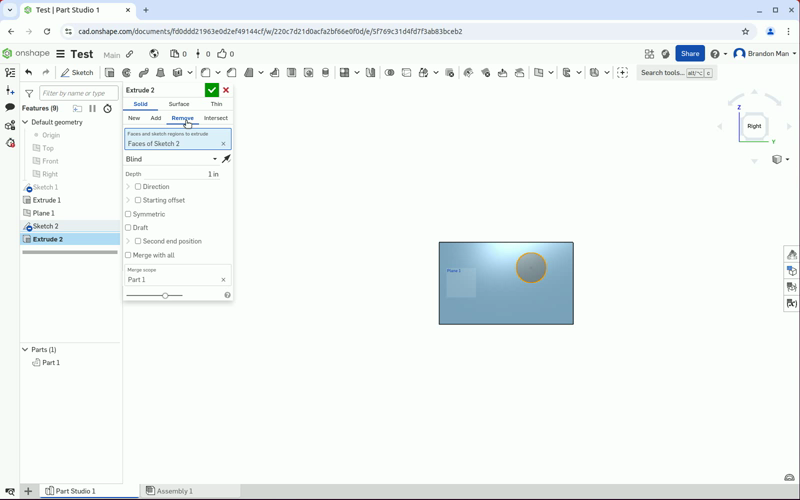
key(tab, 4)
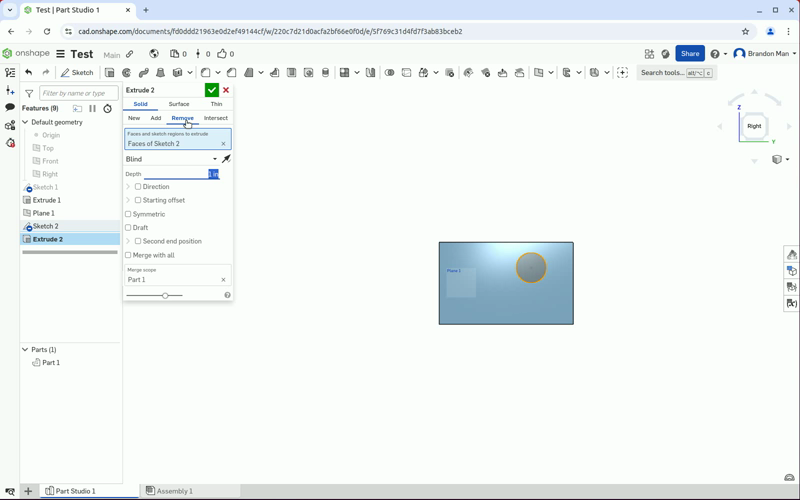
text(8.906)
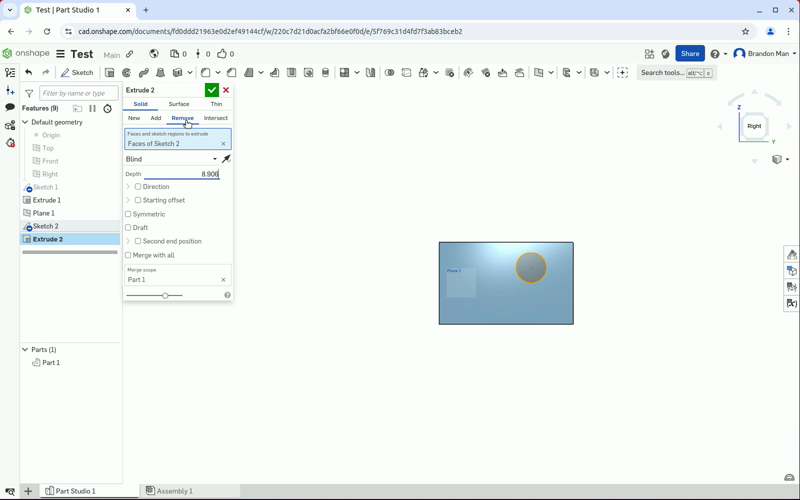
key(tab, 6)
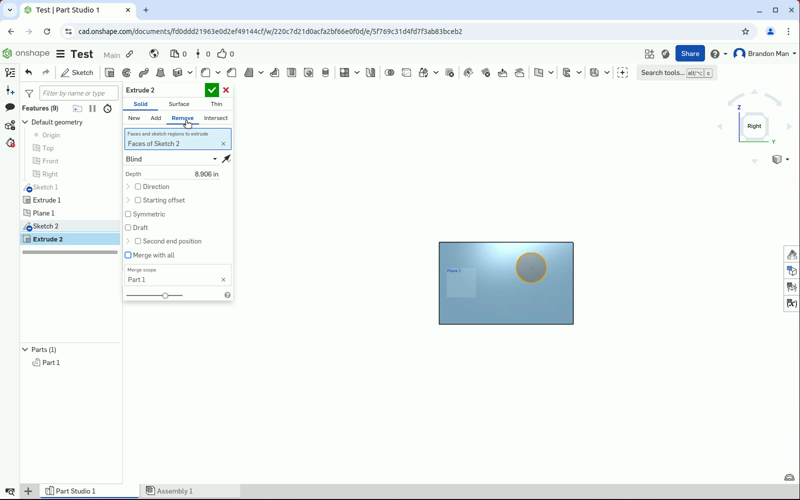
key(space)
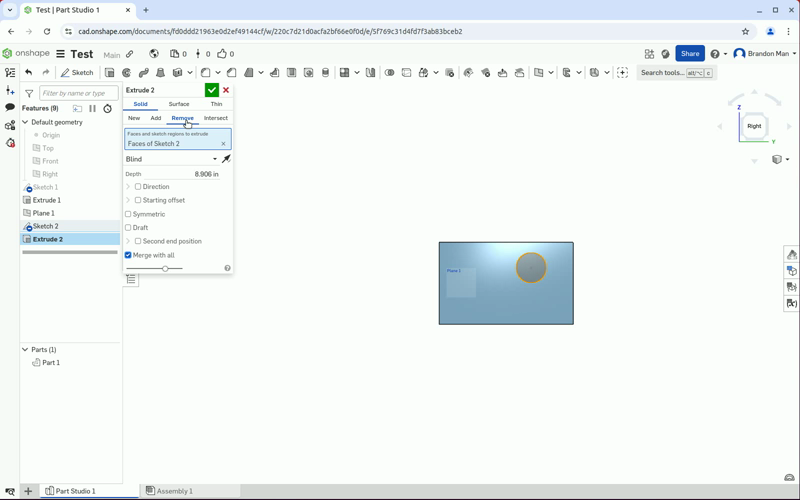
key(enter)
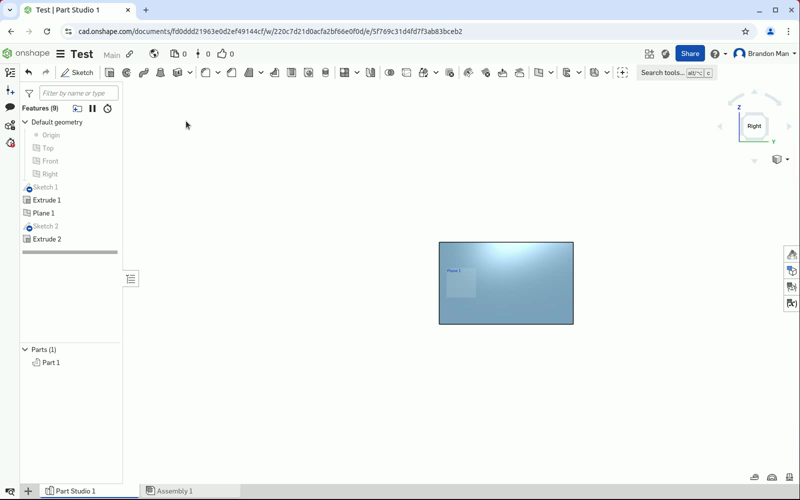
key(shift+h)
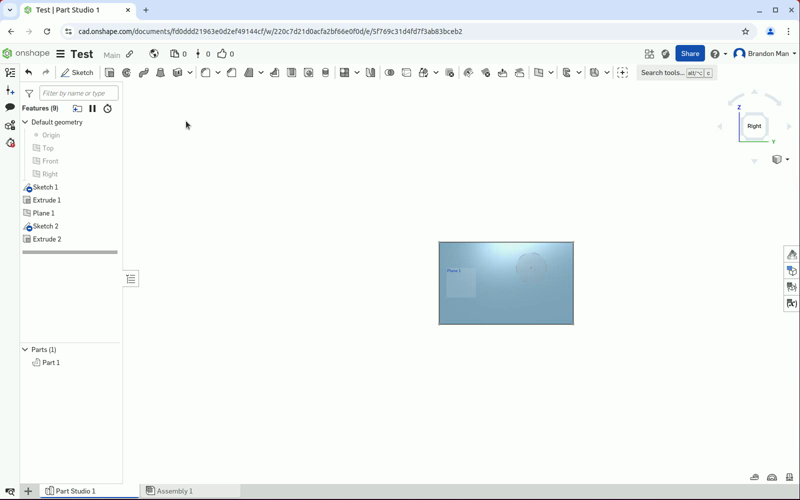
key(shift+h)
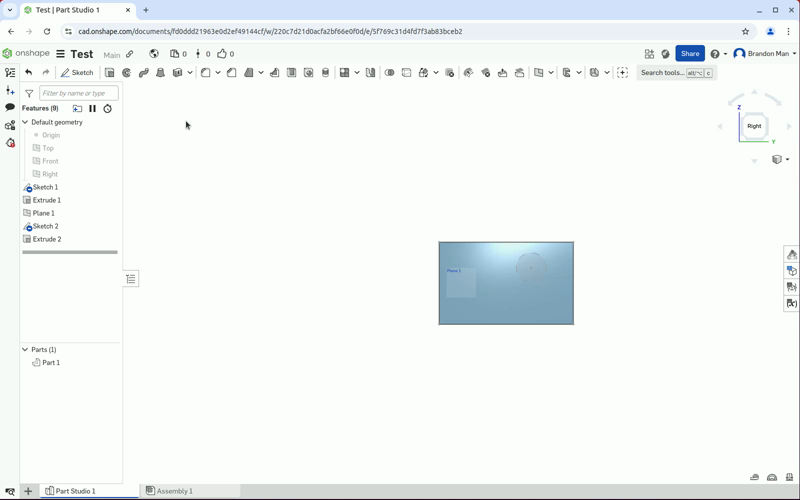
key(shift+7)
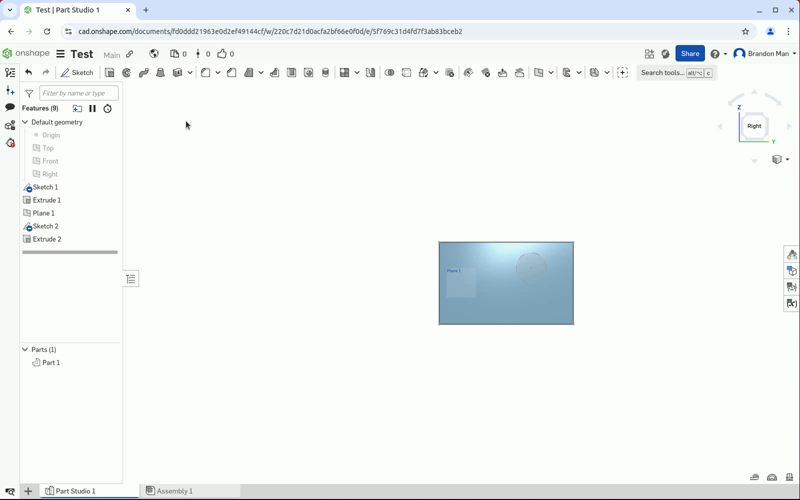
key(right, 2)
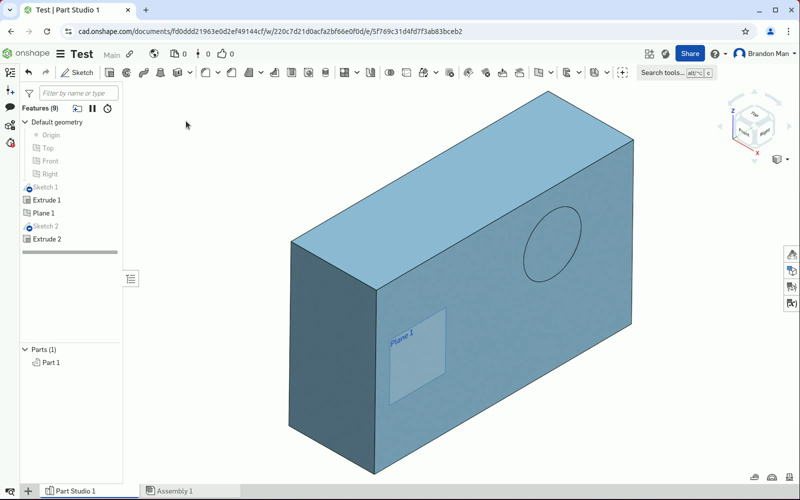
key(down, 2)
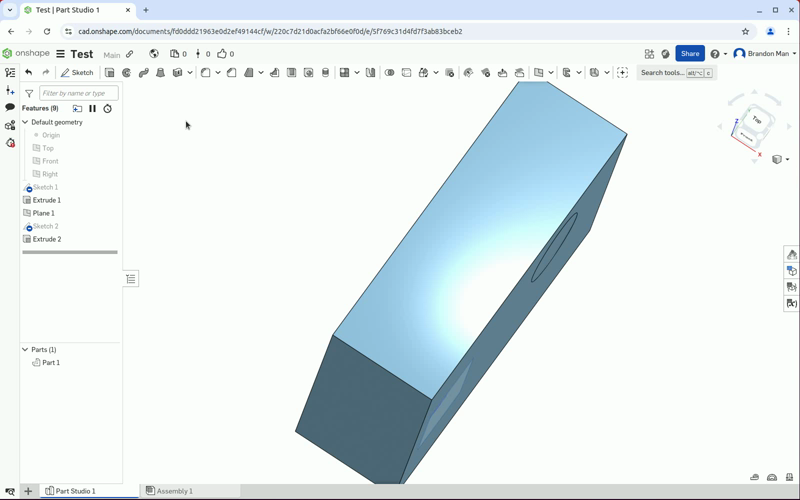
key(up, 2)
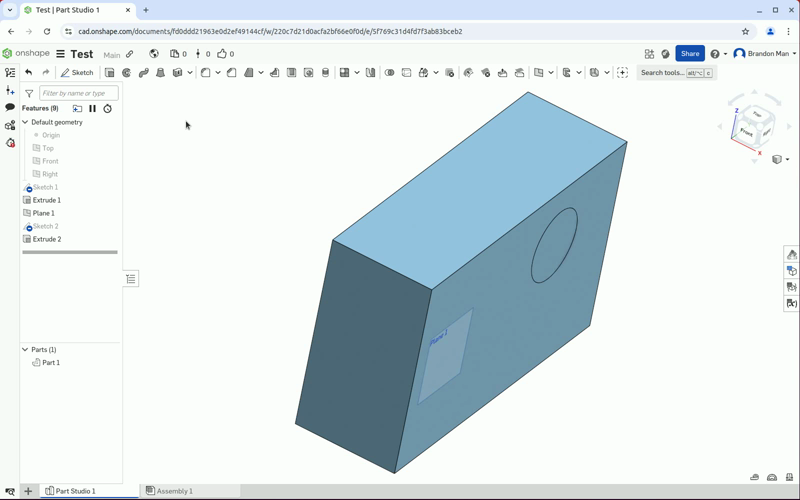
key(left, 2)
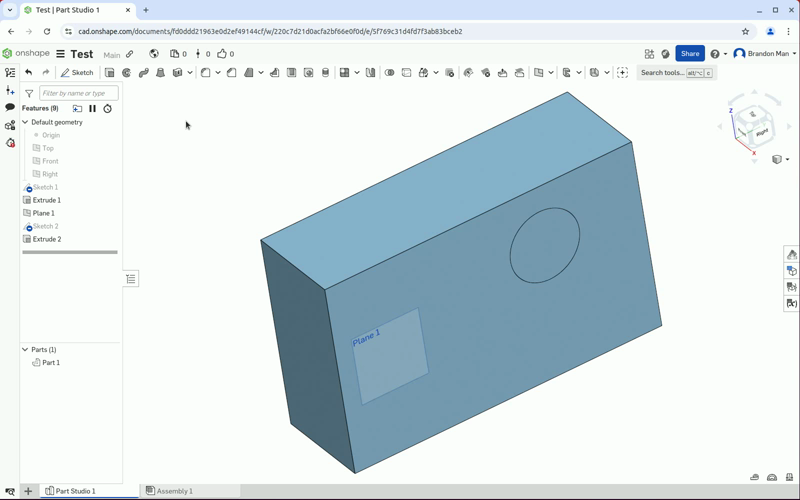
mouse_move(73, 189)
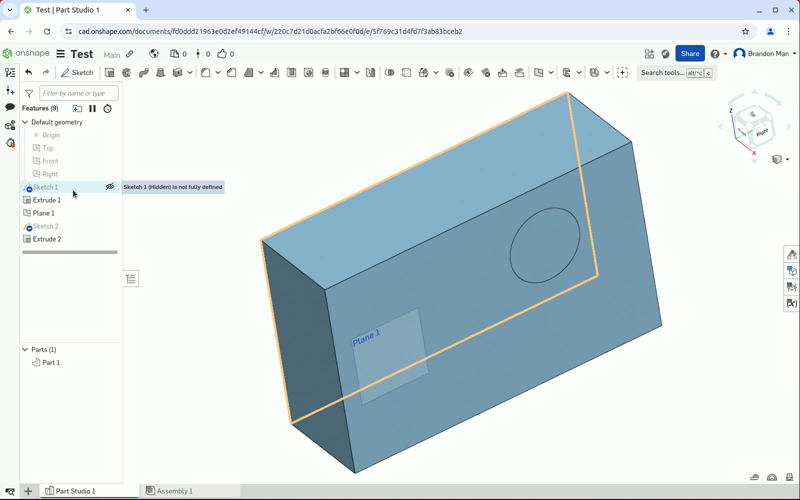
click(73, 189)